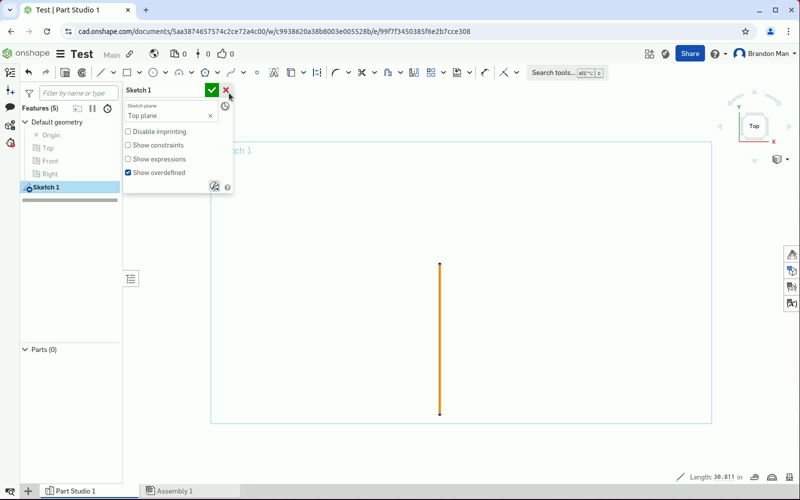
key(shift+h)
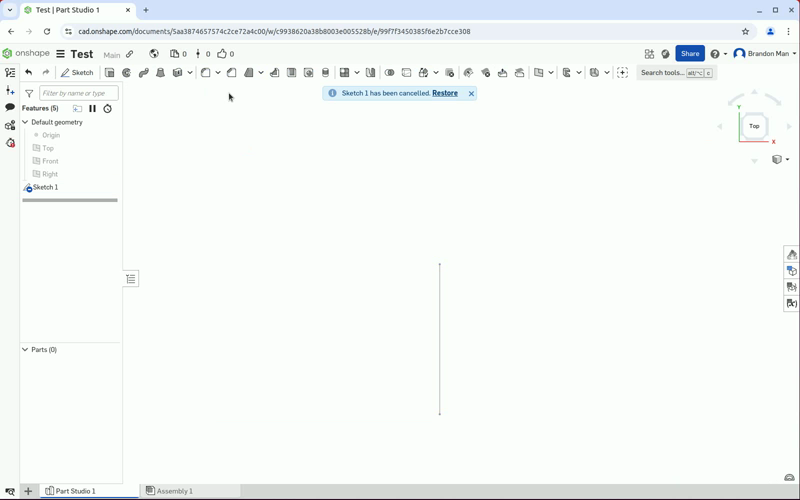
key(shift+s)
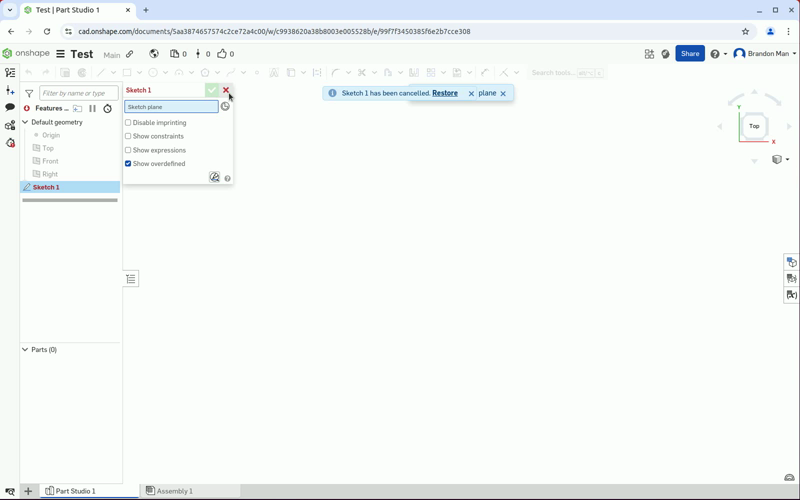
mouse_move(73, 150)
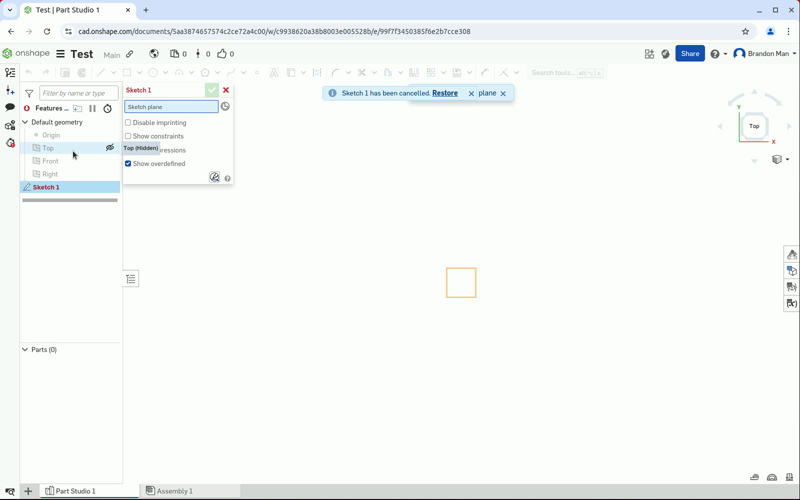
click(73, 150)
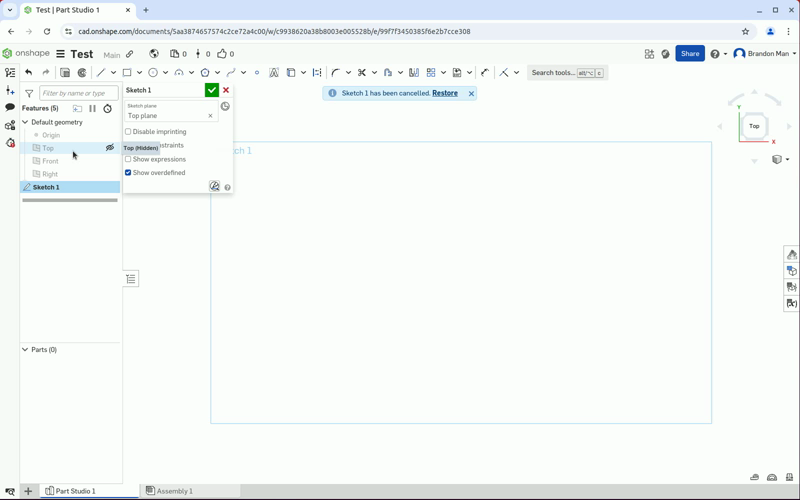
mouse_move(73, 352)
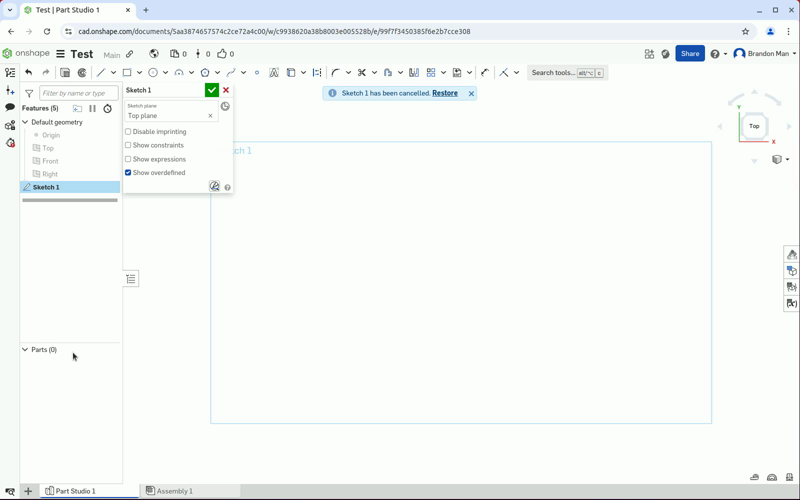
key(y)
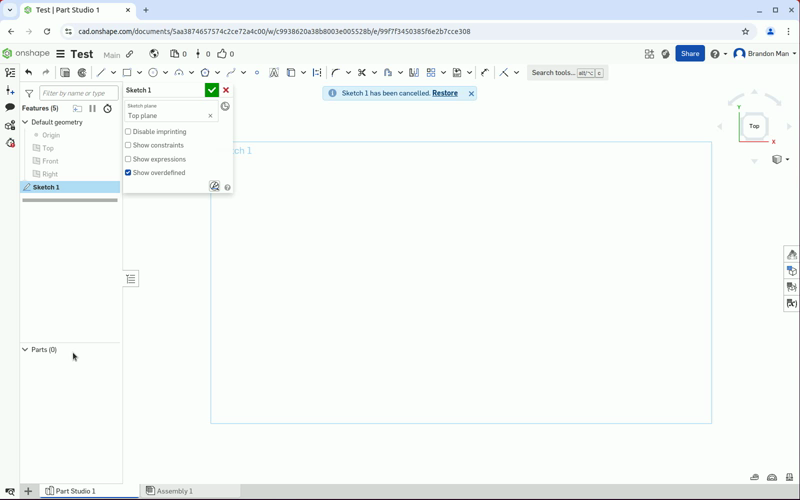
key(c)
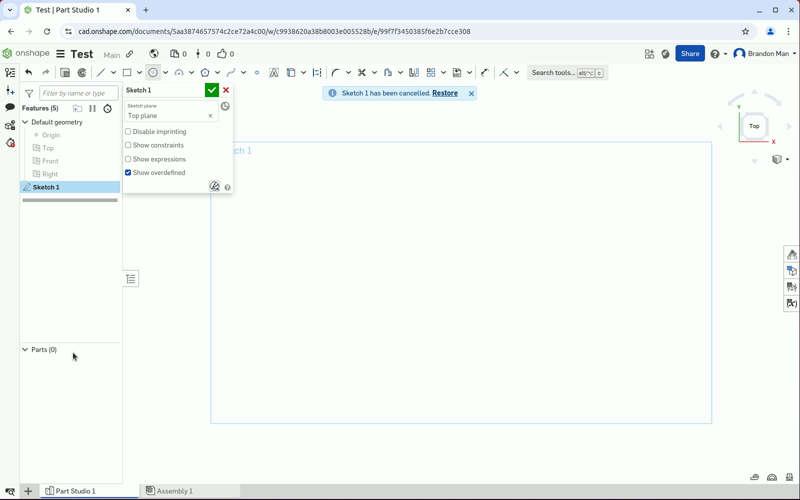
key_down(shift)
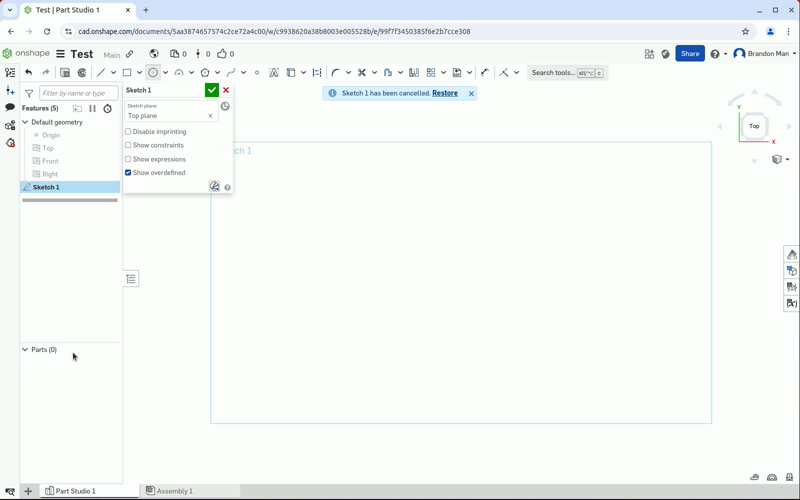
mouse_move(461, 282)
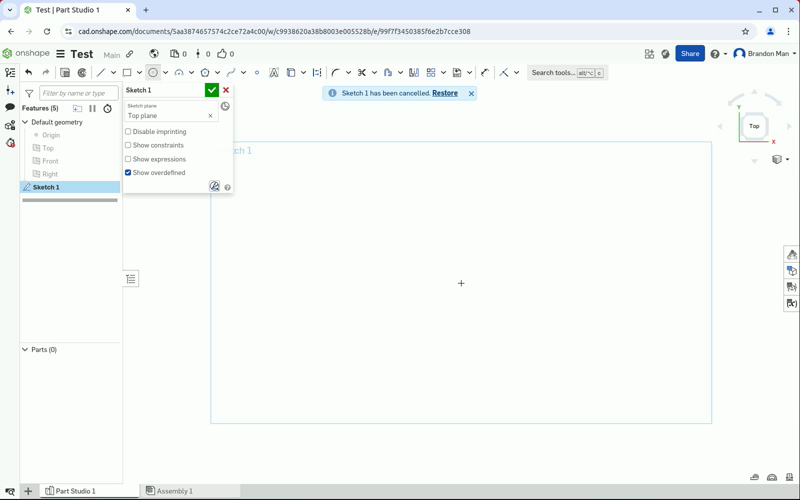
click(461, 282)
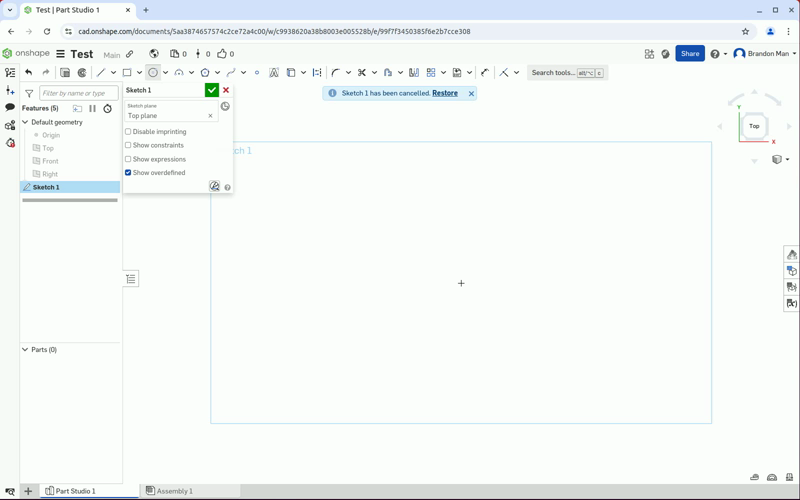
key_up(shift)
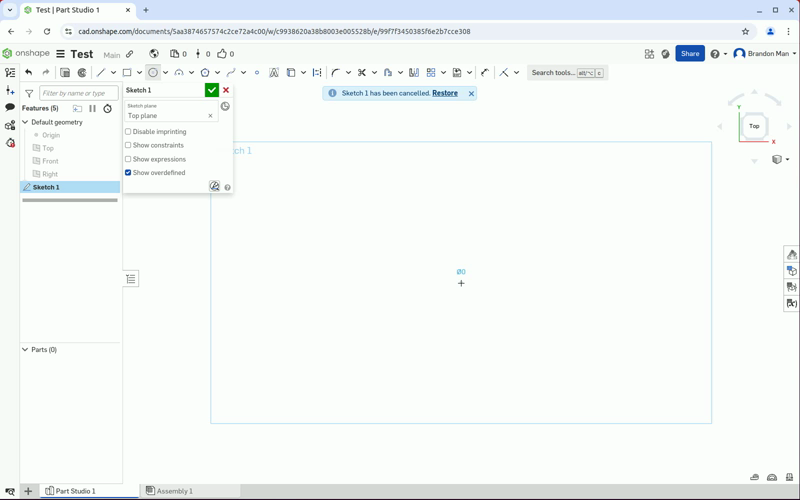
mouse_move(493, 282)
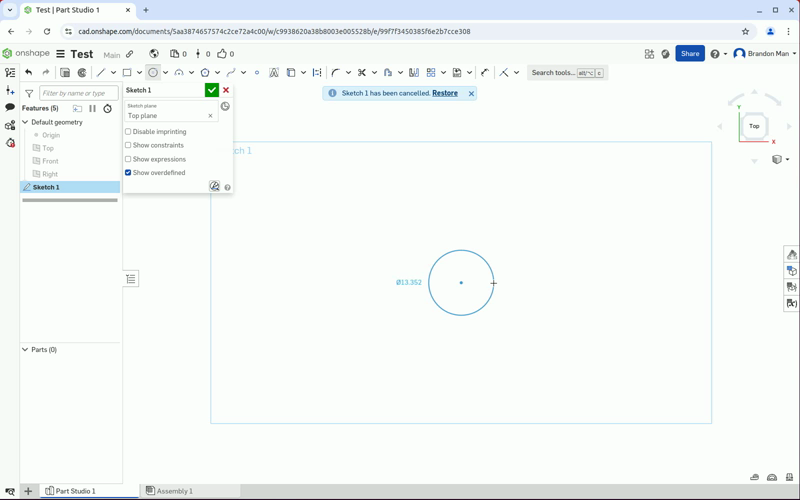
click(493, 282)
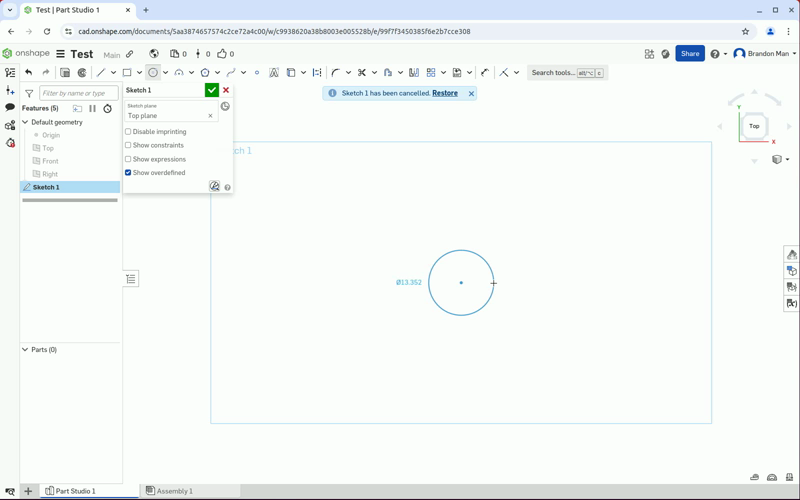
key(esc)
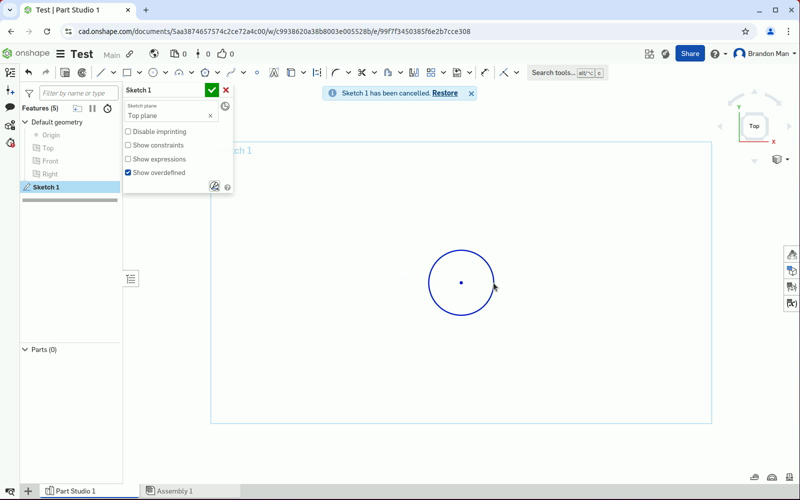
mouse_move(463, 307)
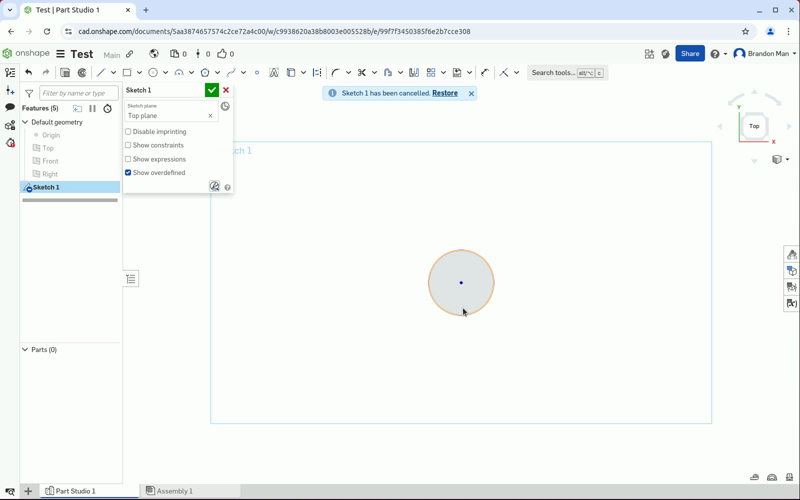
click(463, 307)
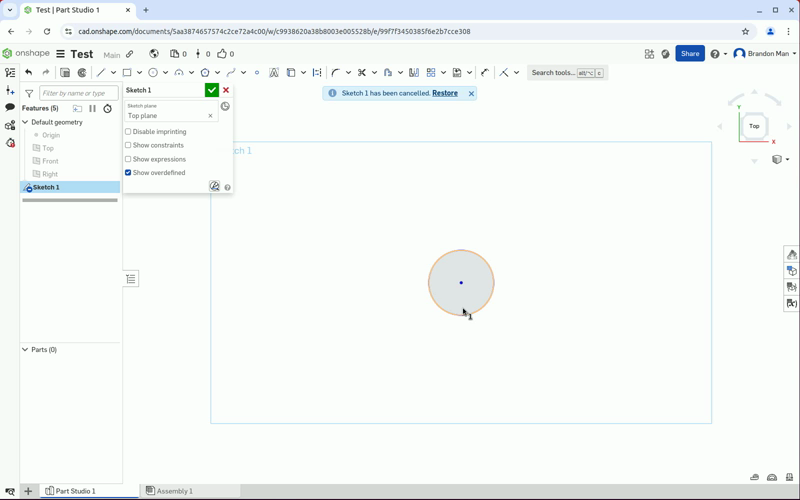
mouse_move(73, 352)
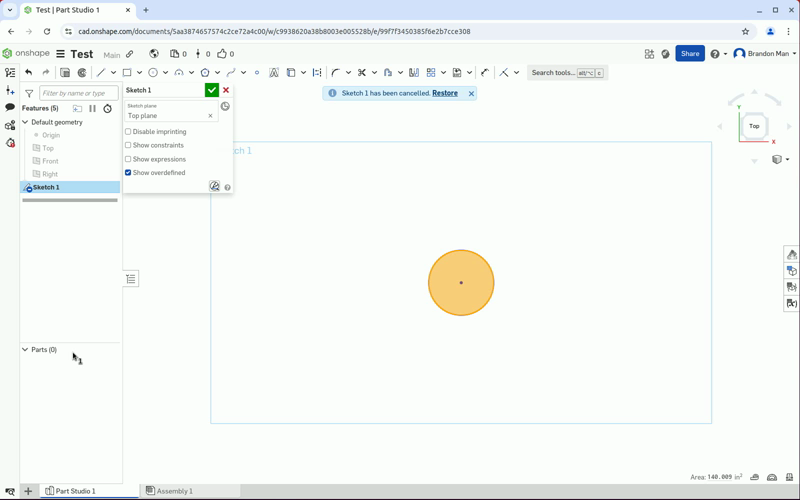
key(shift+y)
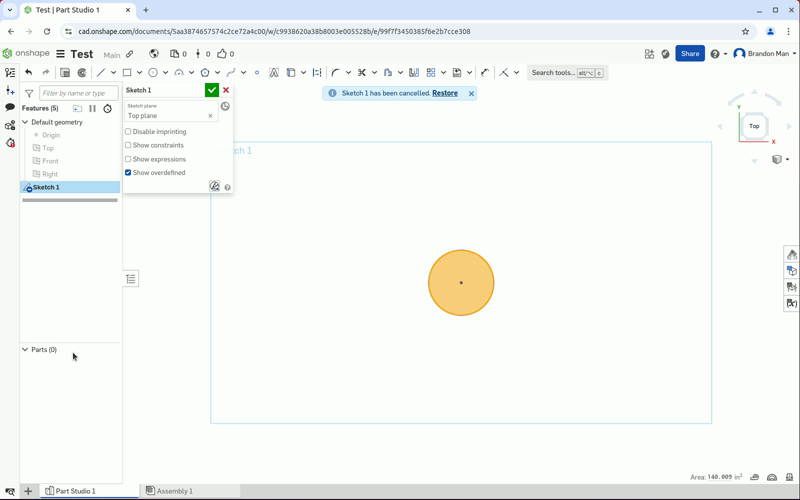
key(shift+e)
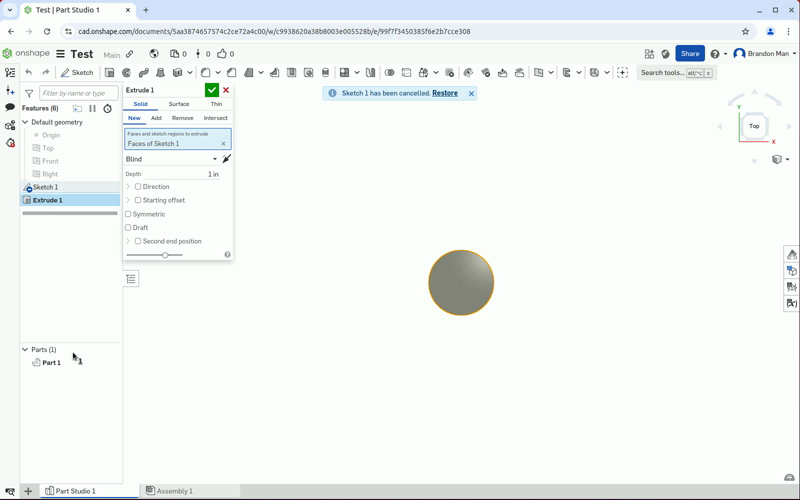
mouse_move(143, 106)
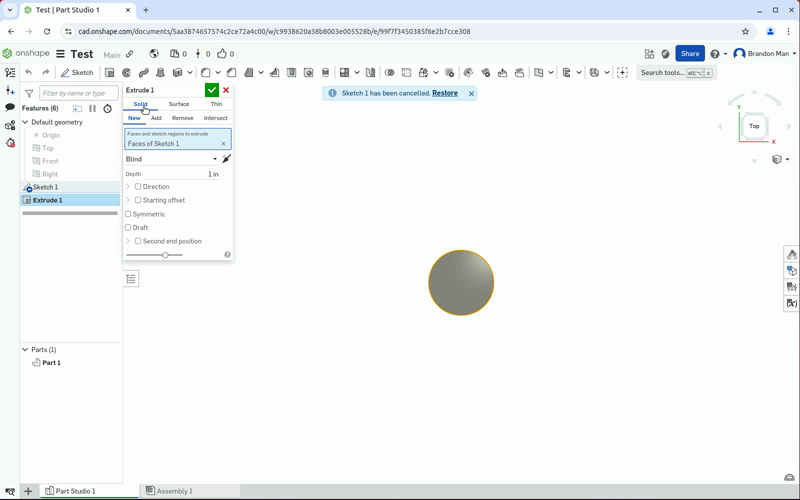
click(143, 106)
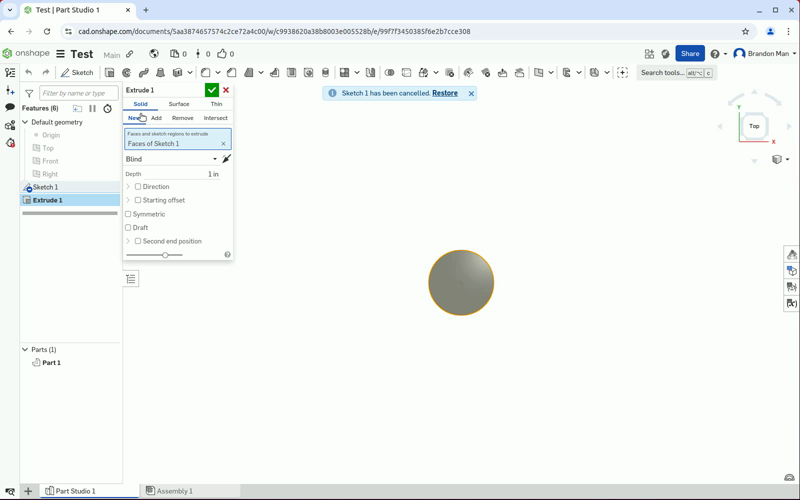
mouse_move(137, 120)
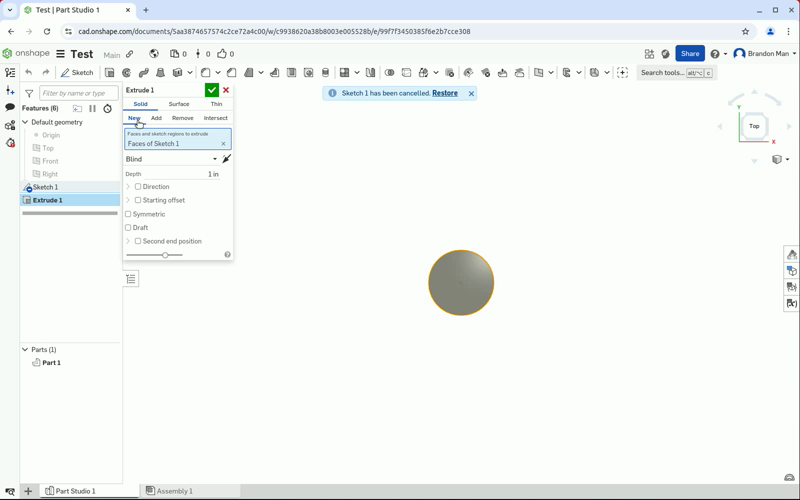
click(137, 120)
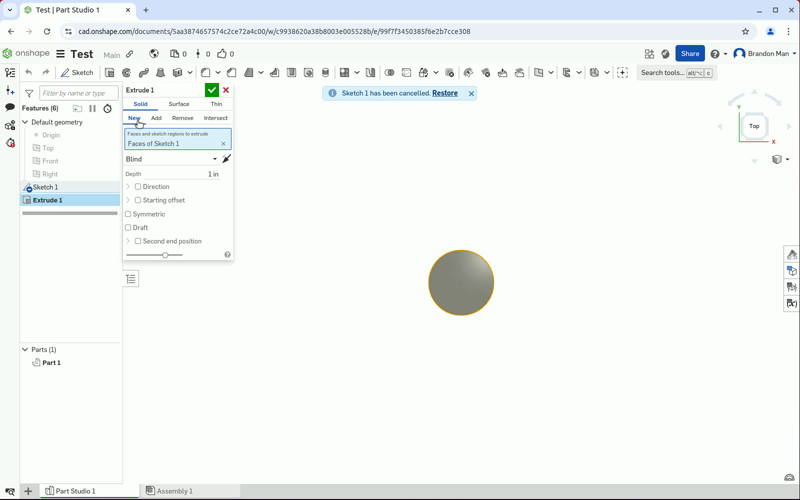
key(tab, 4)
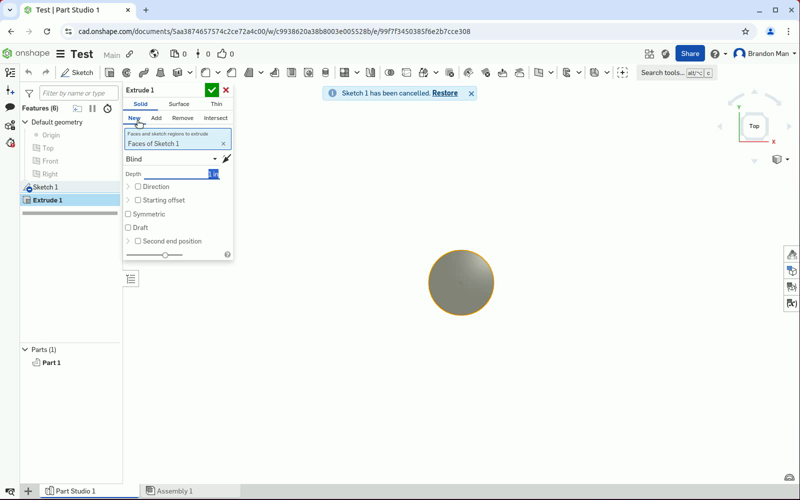
text(2.407)
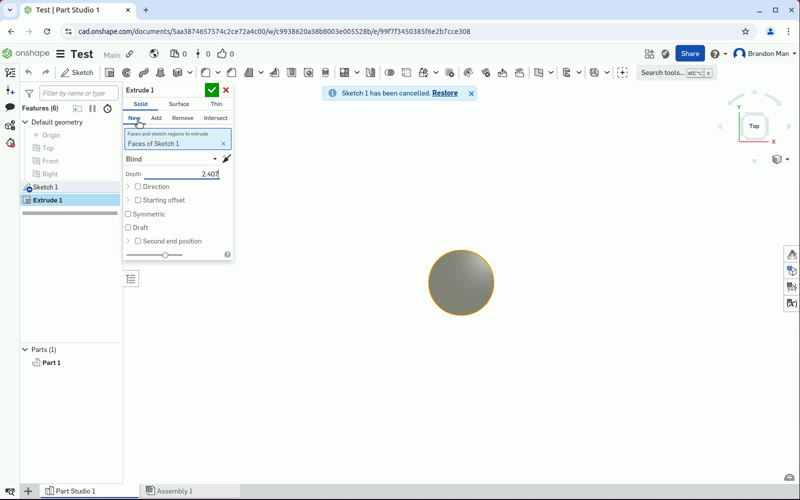
key(enter)
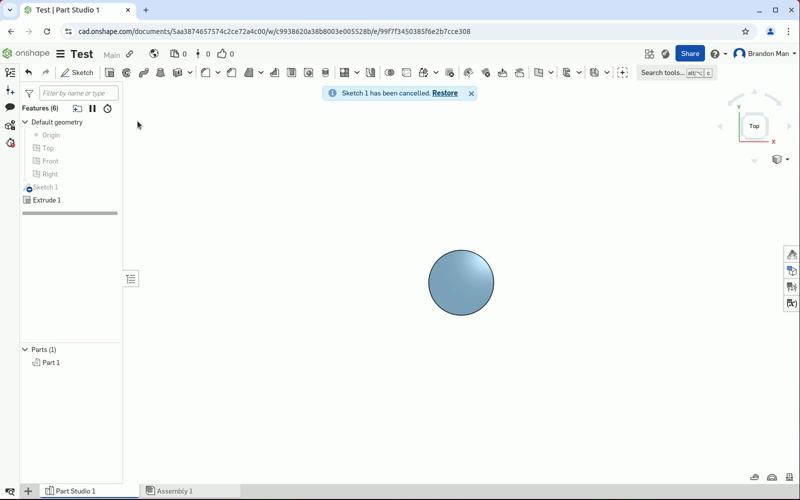
key(shift+h)
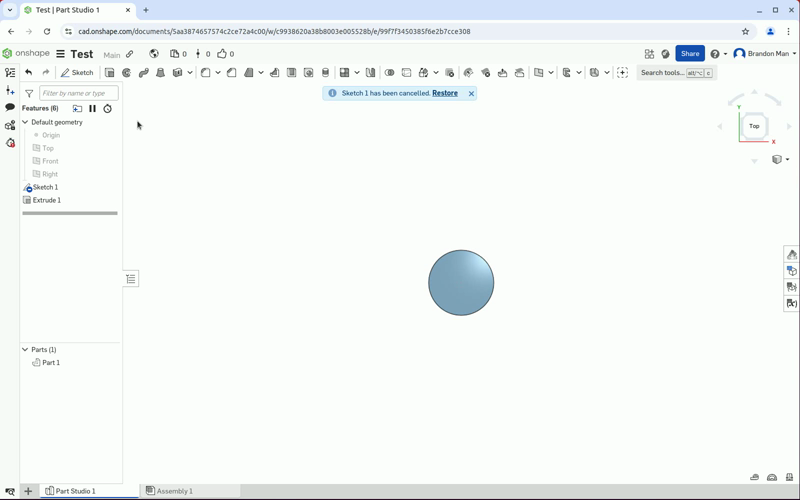
key(shift+h)
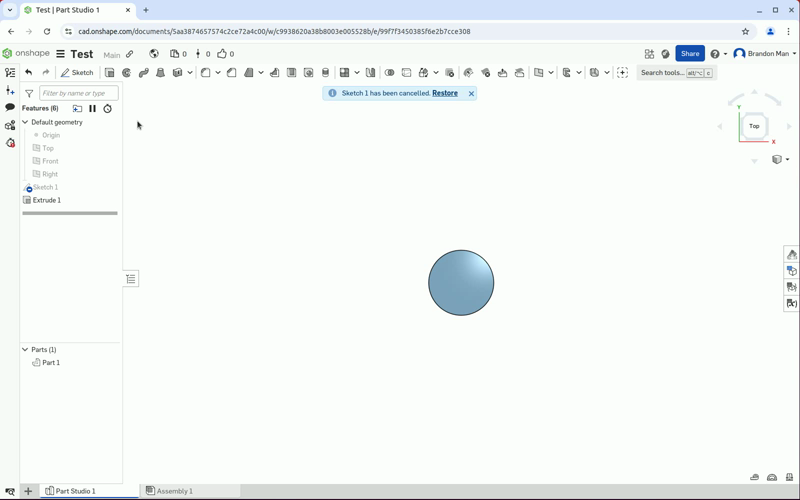
mouse_move(73, 189)
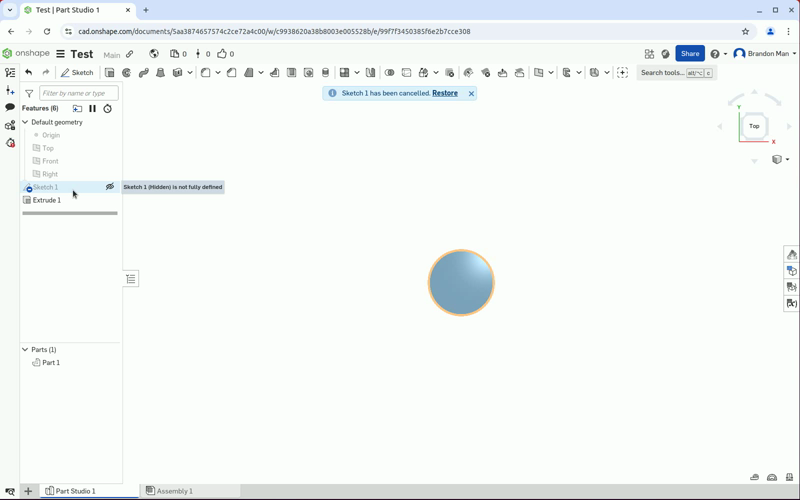
click(73, 189)
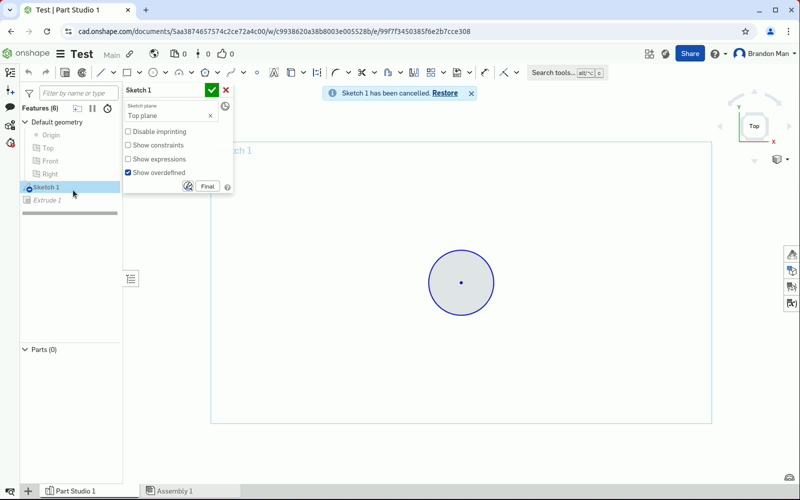
mouse_move(229, 92)
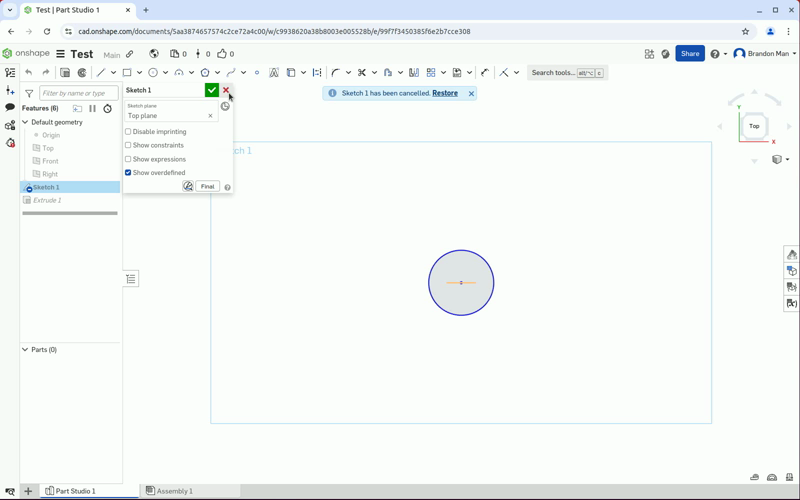
click(229, 92)
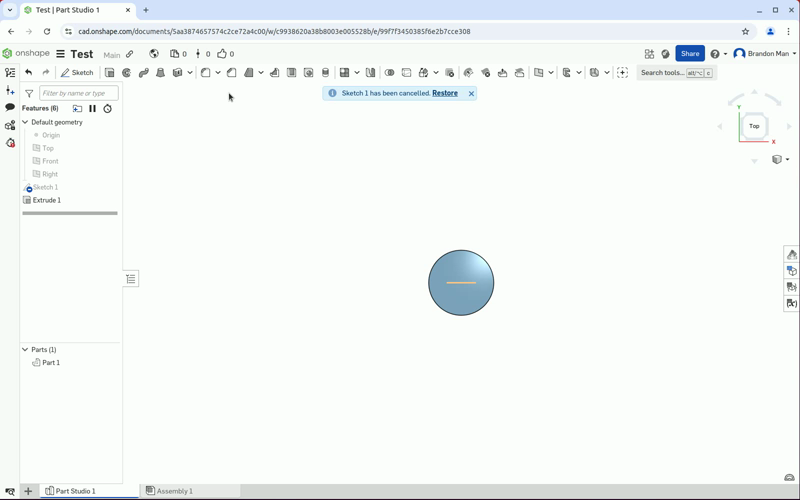
mouse_move(541, 75)
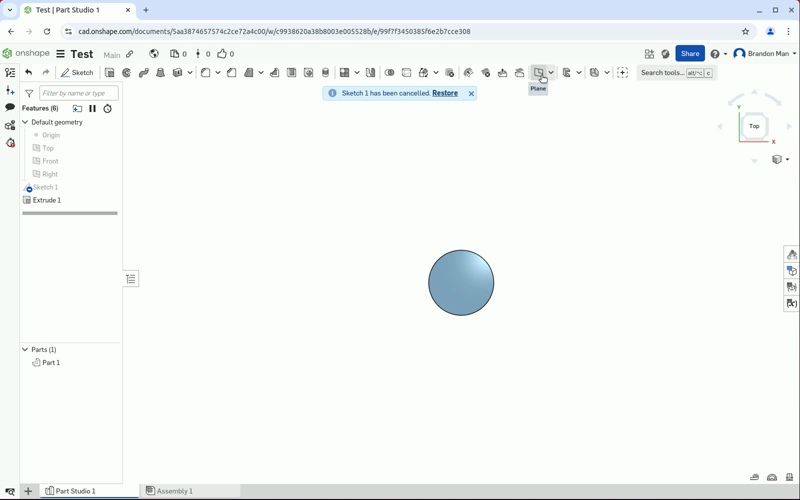
click(541, 75)
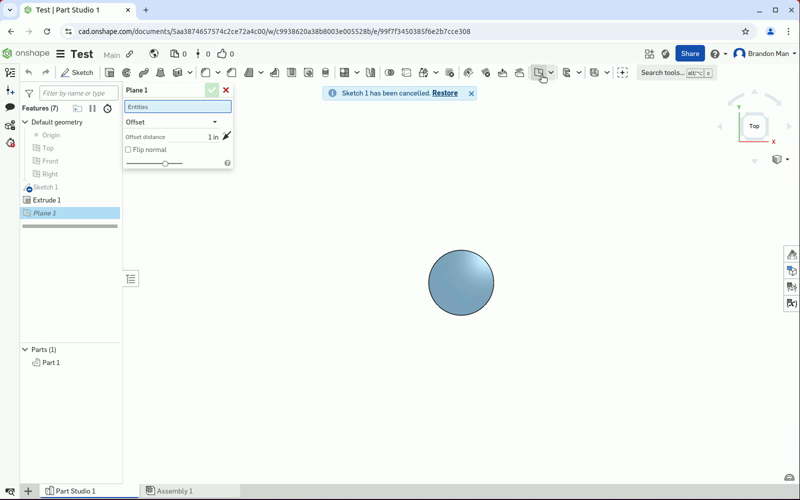
mouse_move(73, 150)
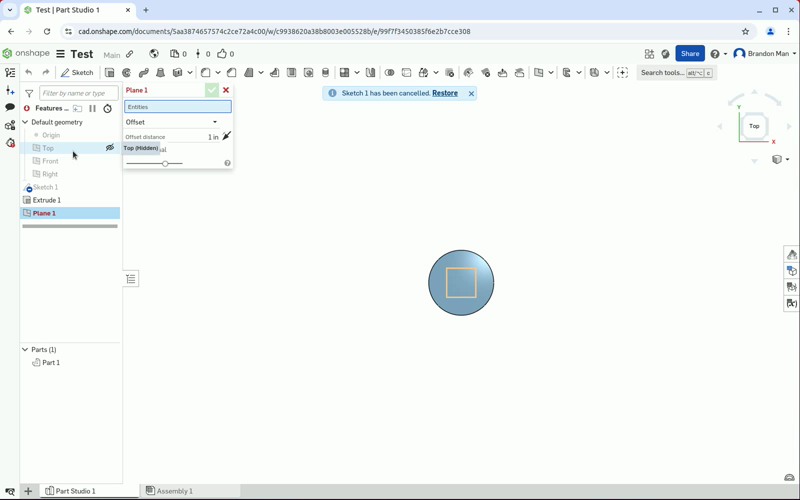
click(73, 150)
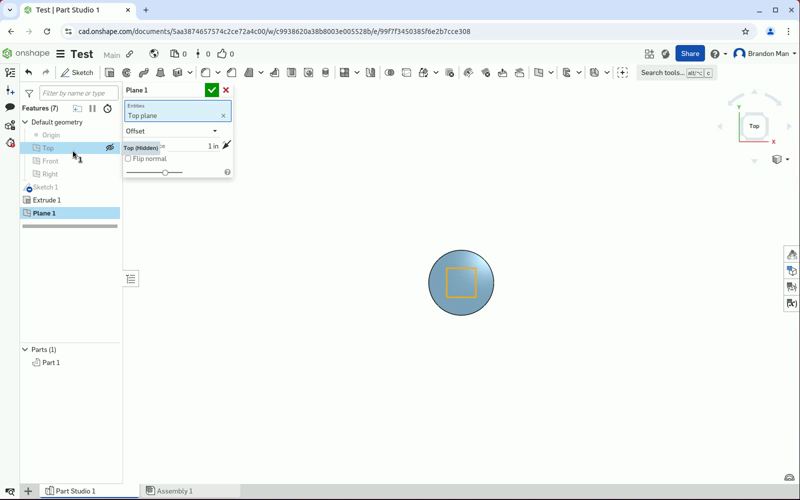
key(tab, 2)
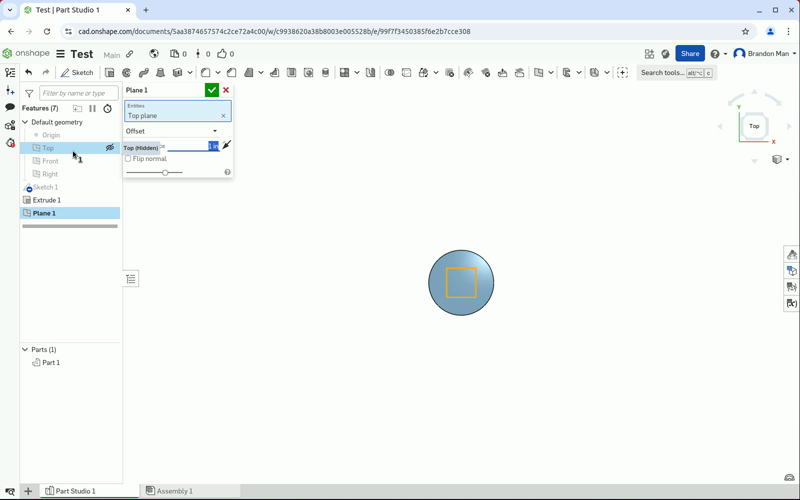
text(2.403)
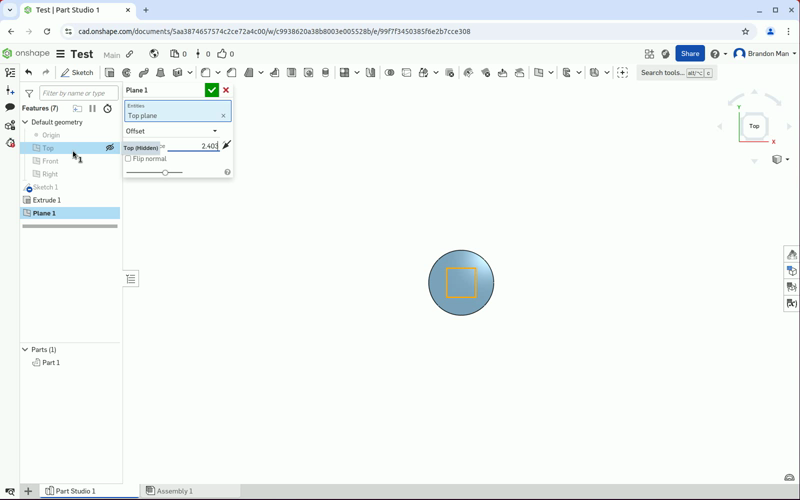
key(enter, 2)
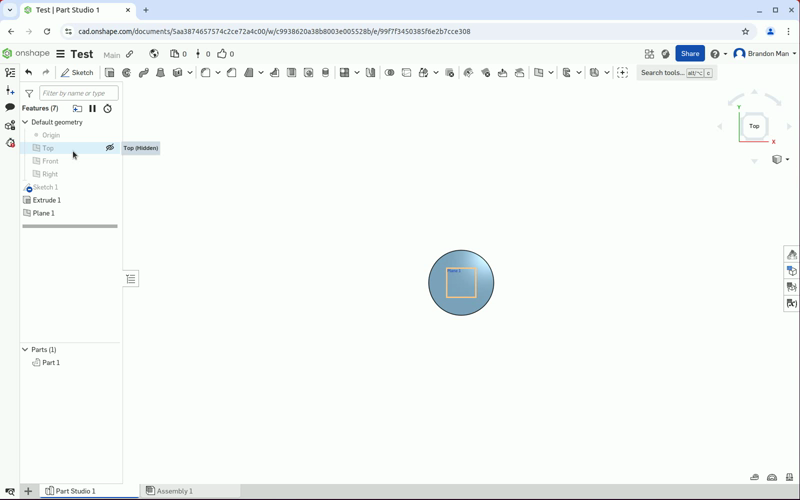
key(shift+s)
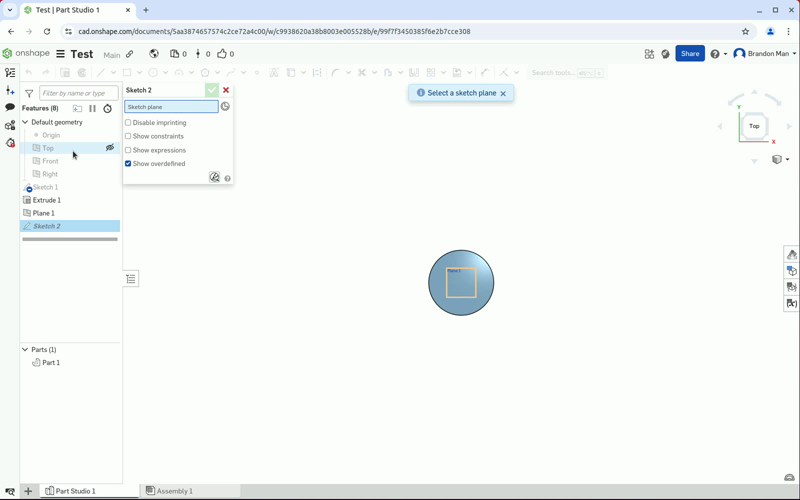
mouse_move(73, 215)
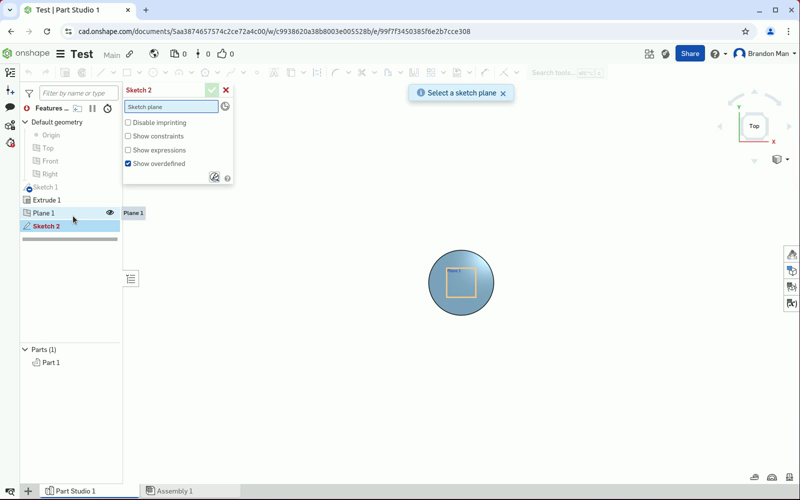
click(73, 215)
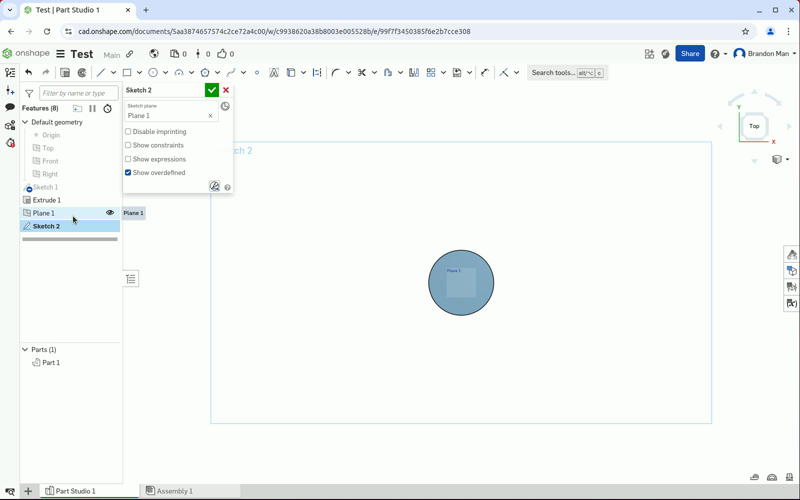
mouse_move(73, 352)
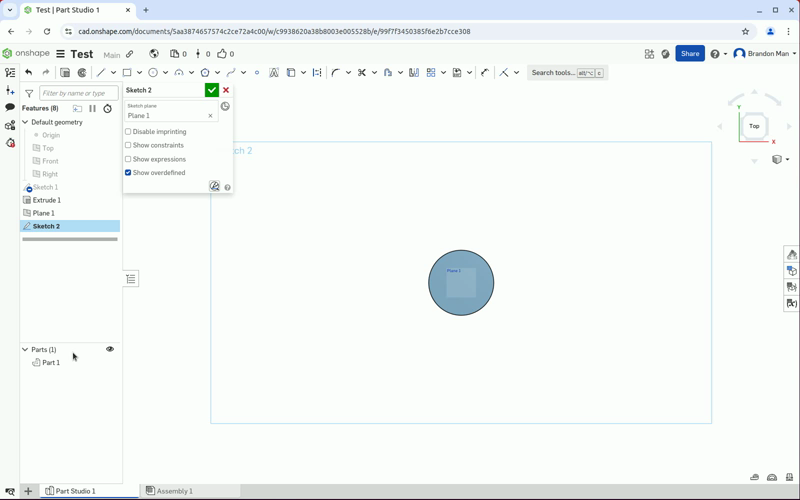
key(y)
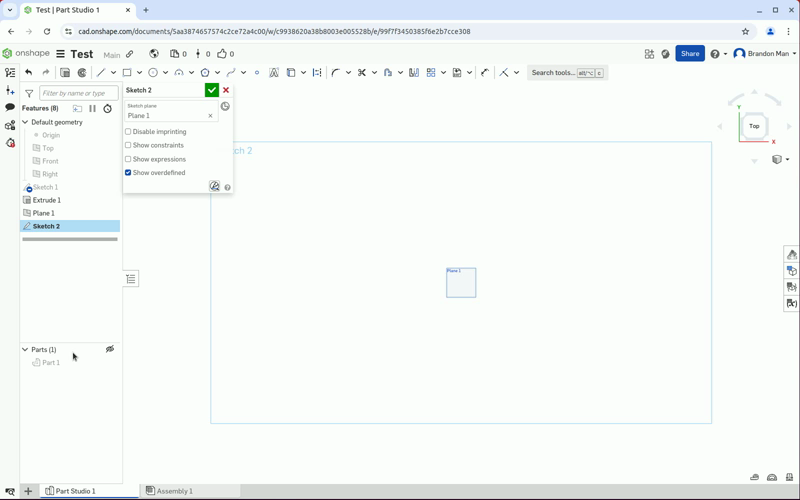
key(c)
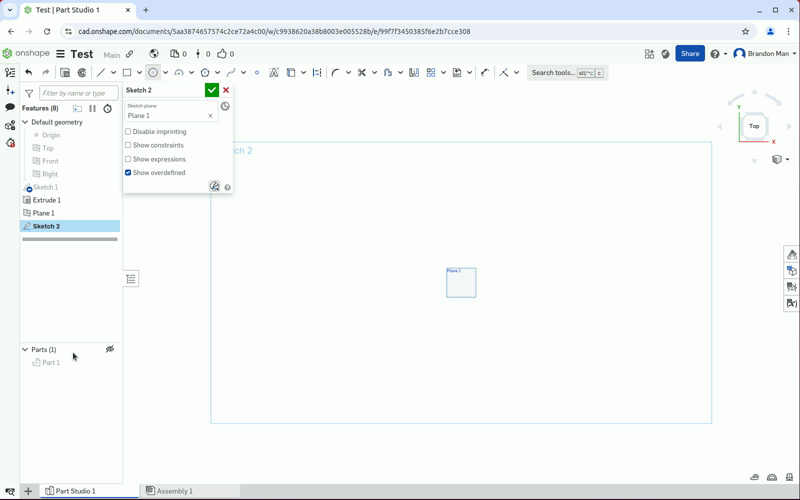
key_down(shift)
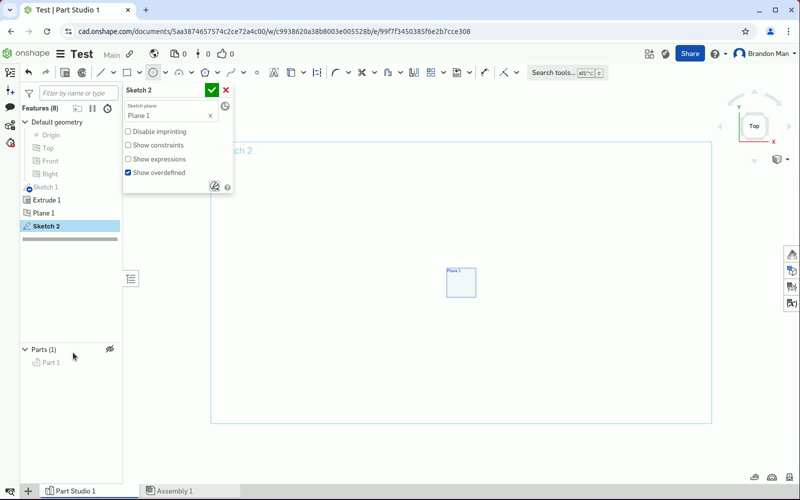
mouse_move(461, 282)
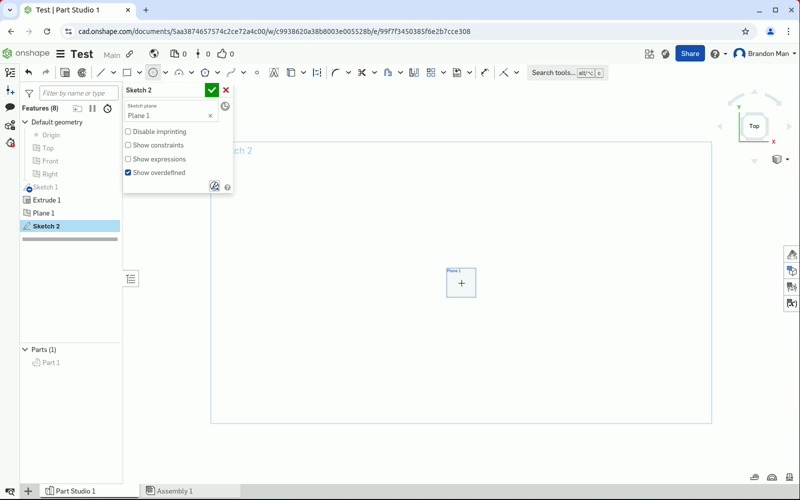
click(461, 282)
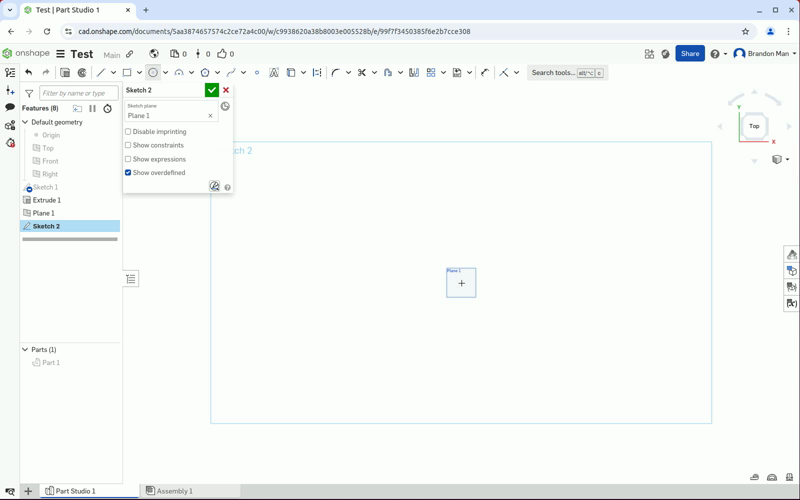
key_up(shift)
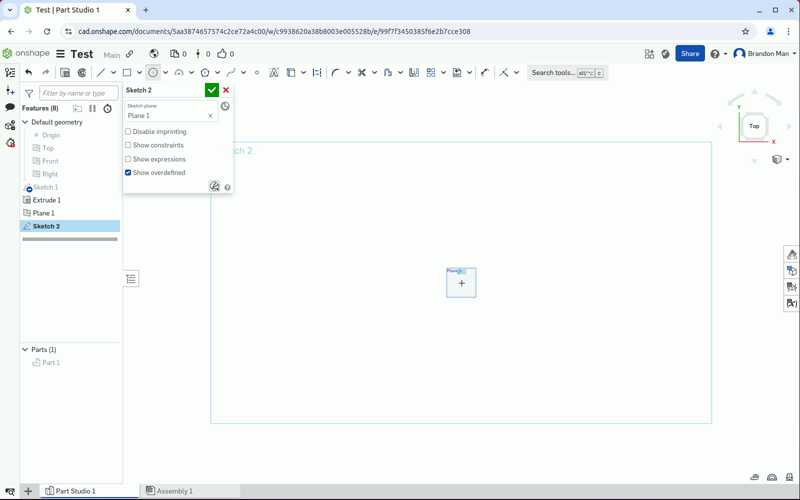
mouse_move(486, 282)
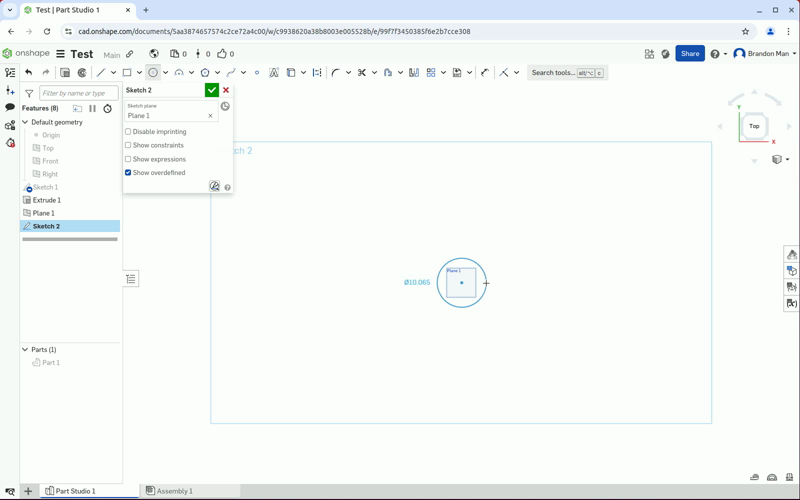
click(486, 282)
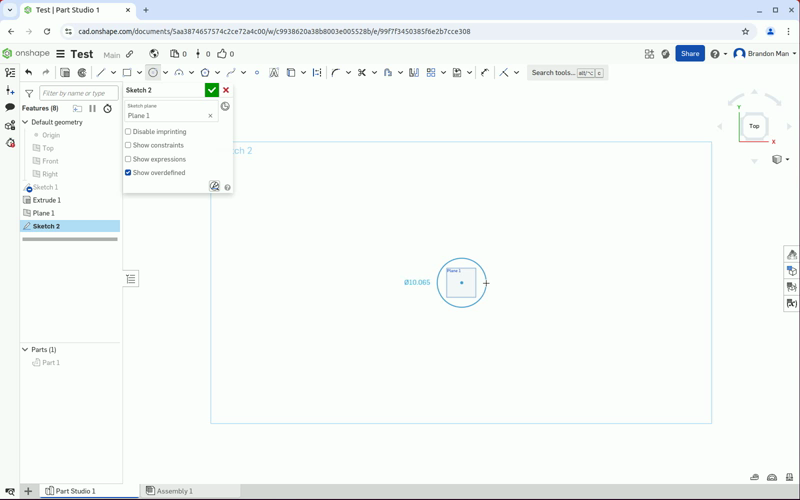
key(esc)
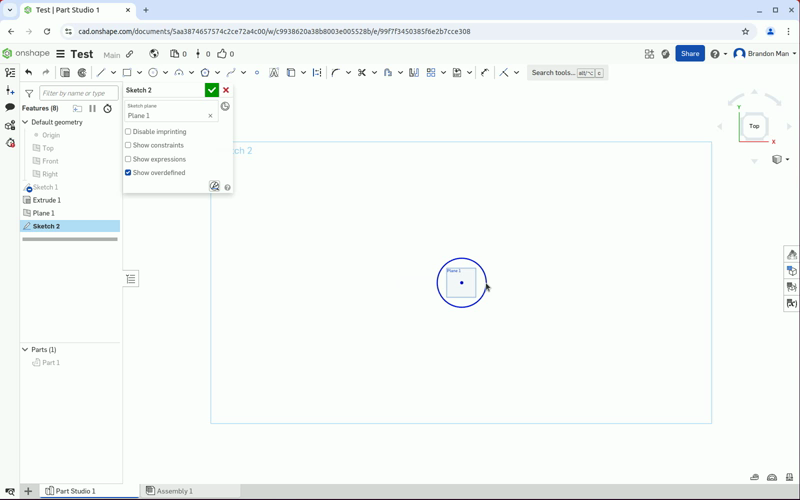
mouse_move(483, 284)
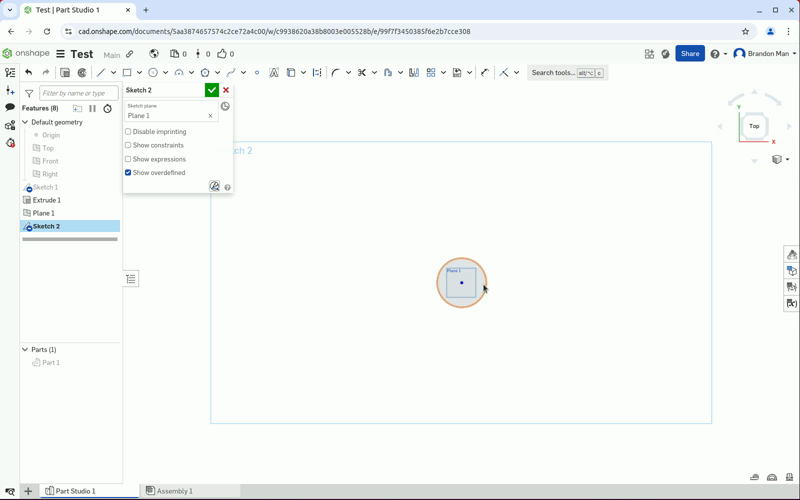
click(483, 284)
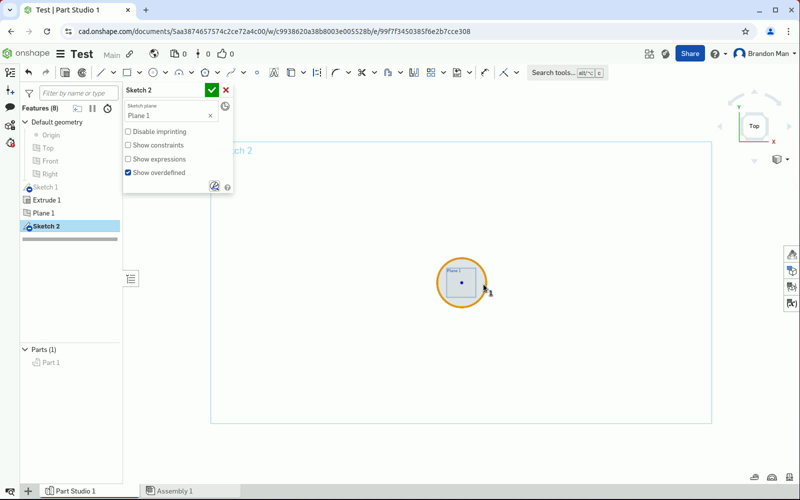
mouse_move(73, 352)
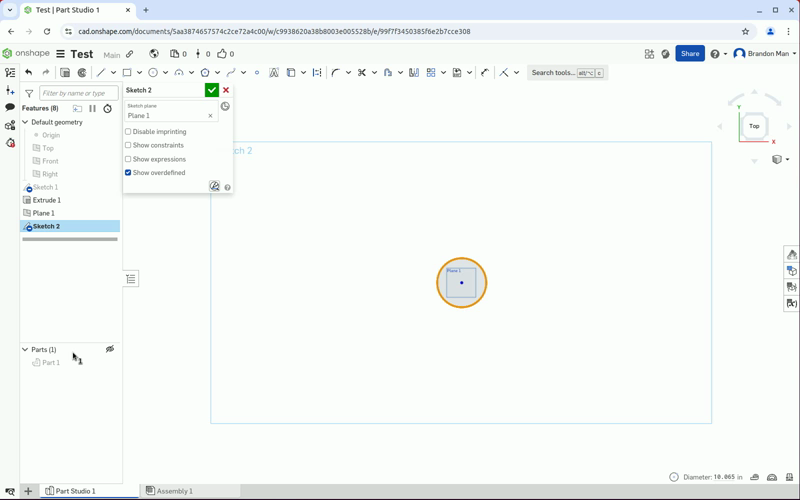
key(shift+y)
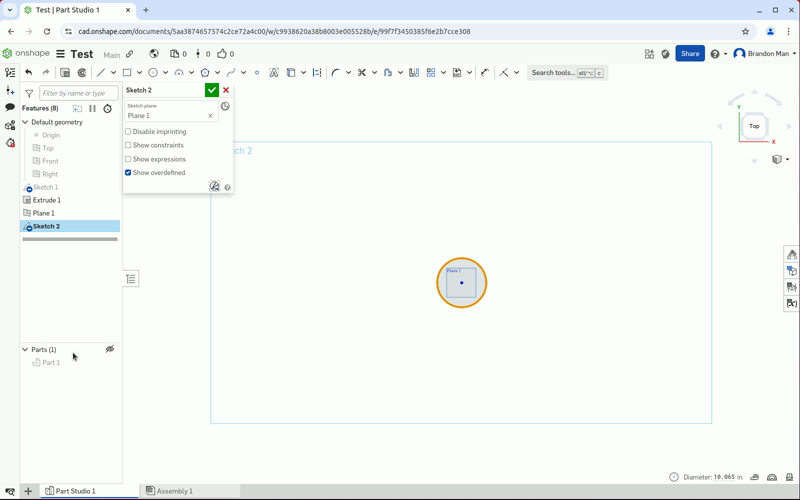
key(shift+e)
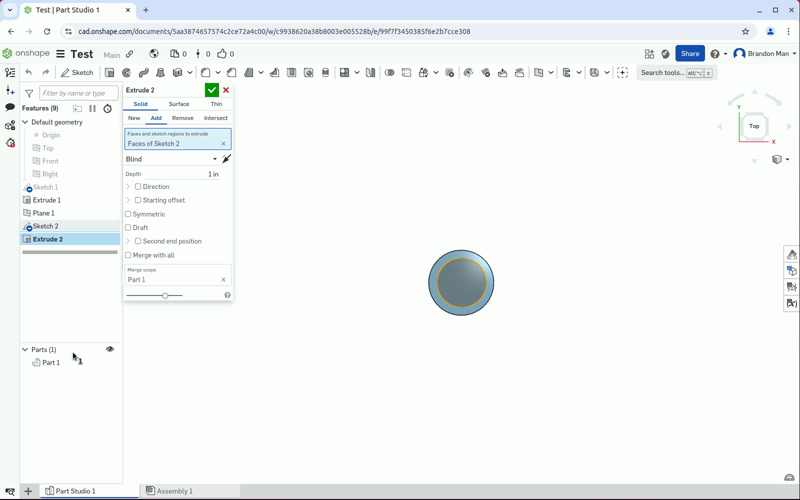
mouse_move(143, 106)
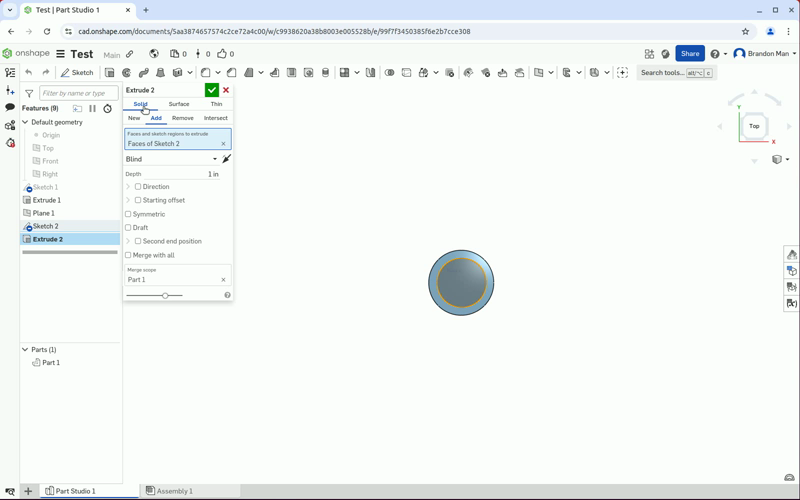
click(143, 106)
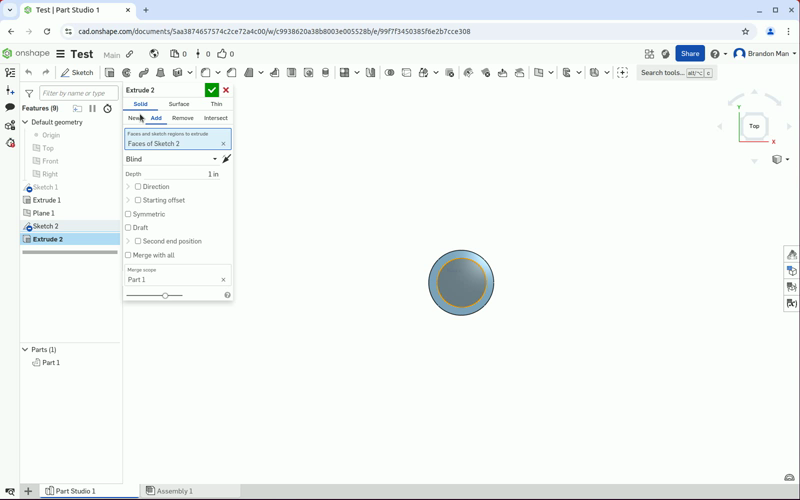
mouse_move(137, 120)
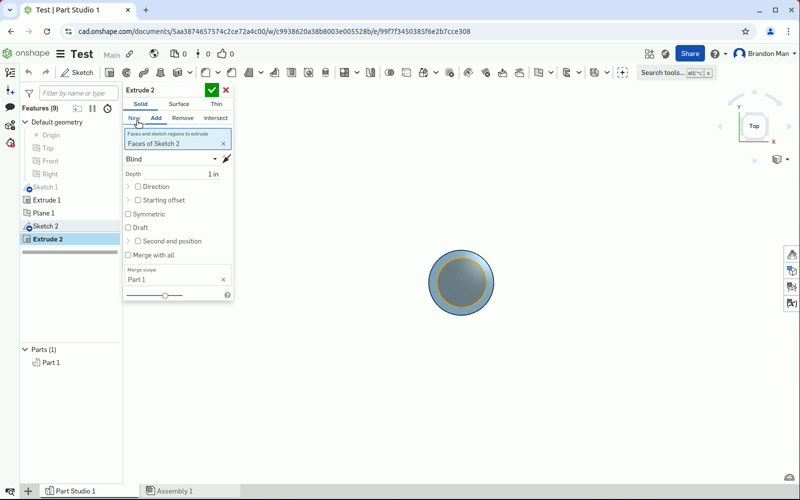
click(137, 120)
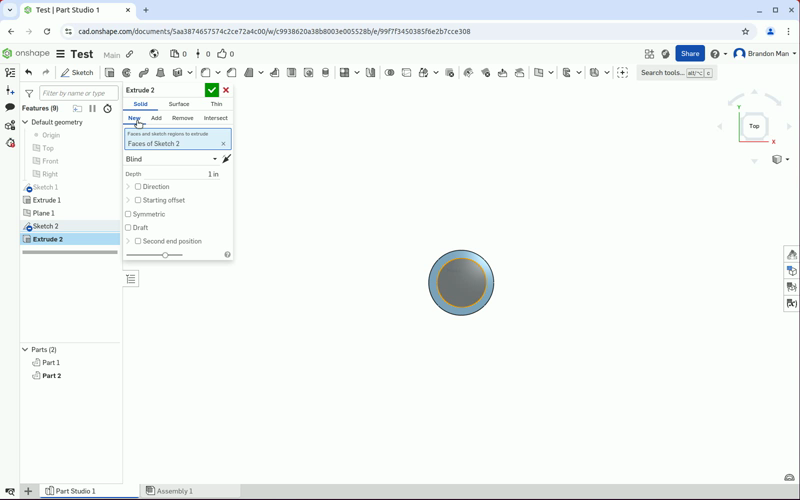
key(tab, 4)
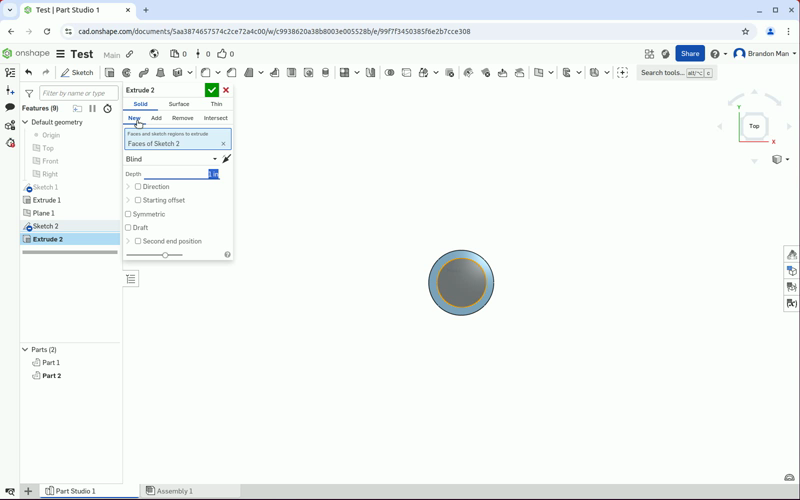
text(2.407)
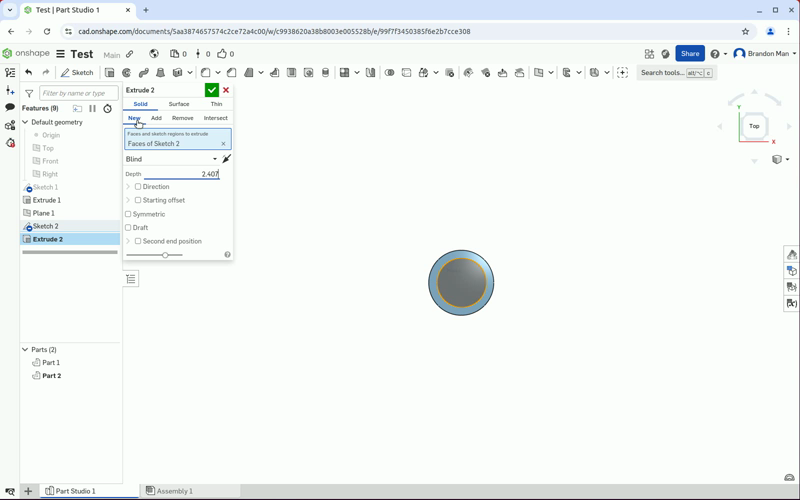
key(enter)
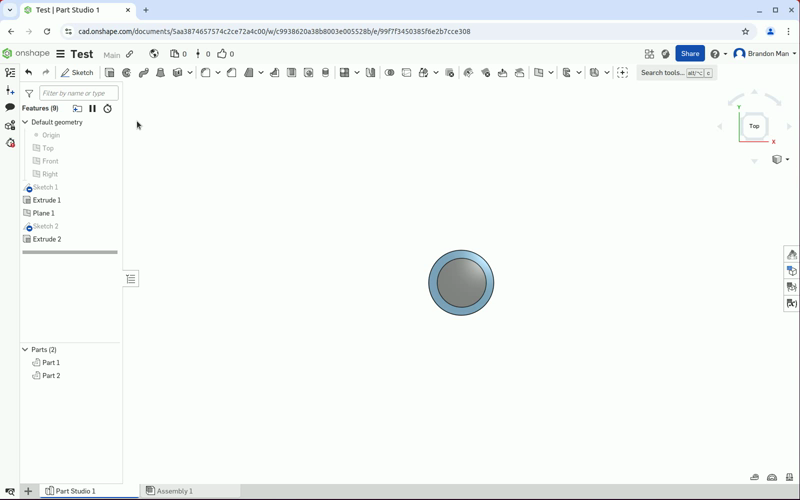
key(shift+h)
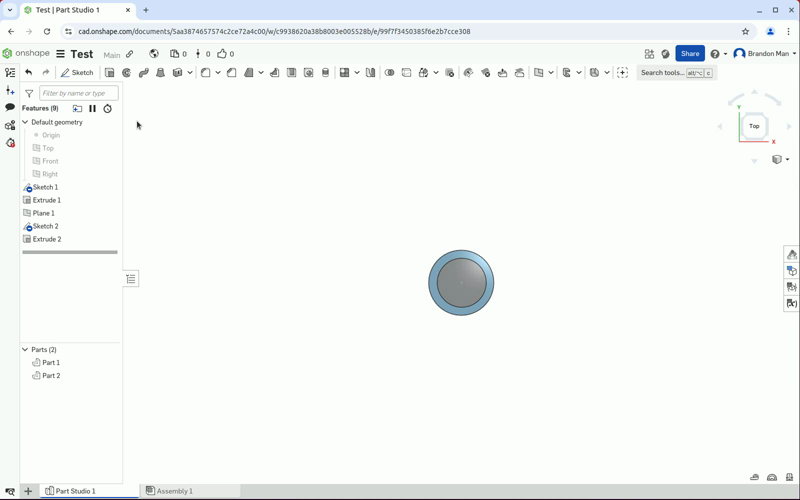
key(shift+h)
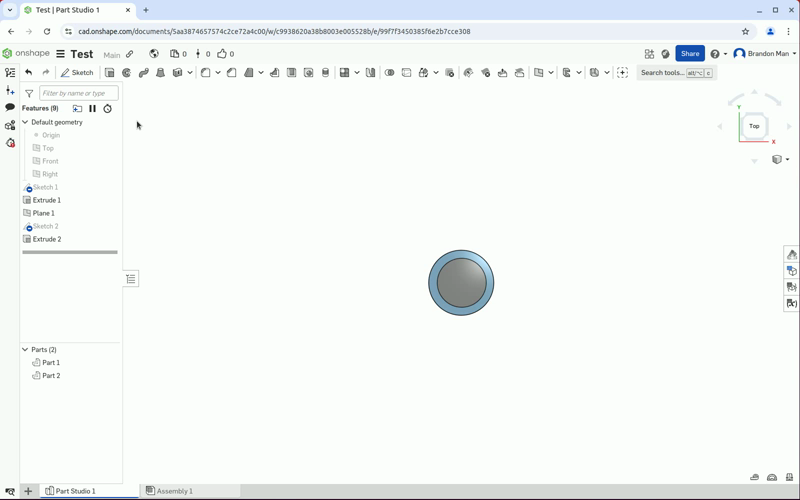
mouse_move(73, 189)
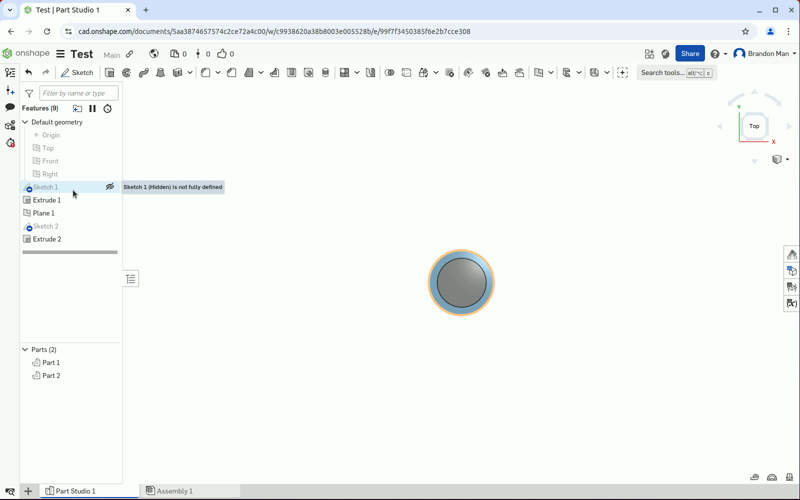
click(73, 189)
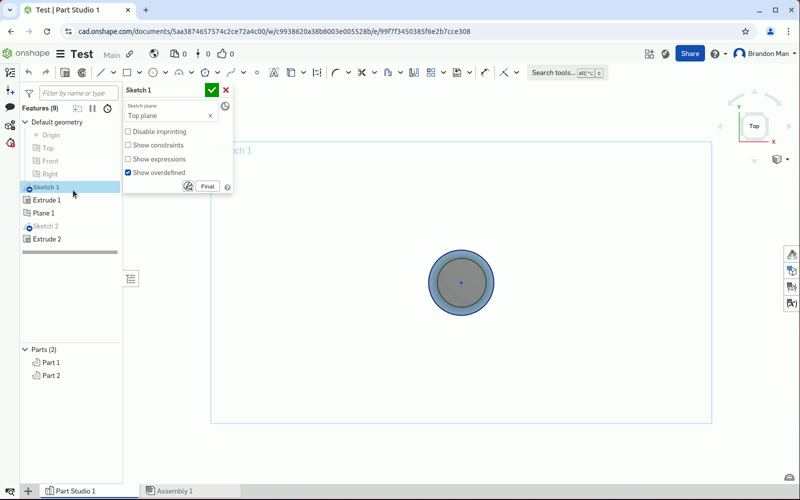
mouse_move(229, 92)
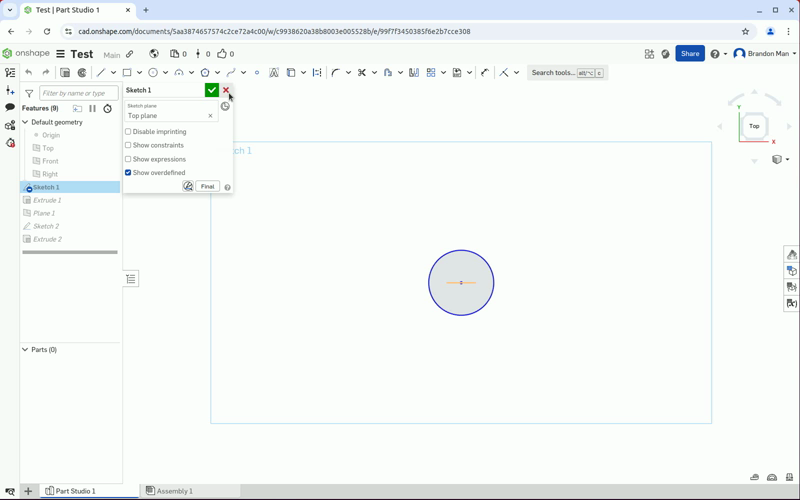
click(229, 92)
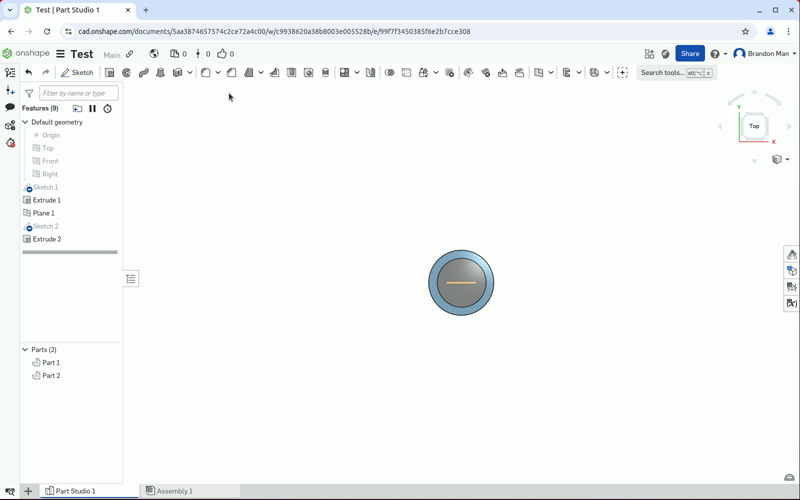
mouse_move(541, 75)
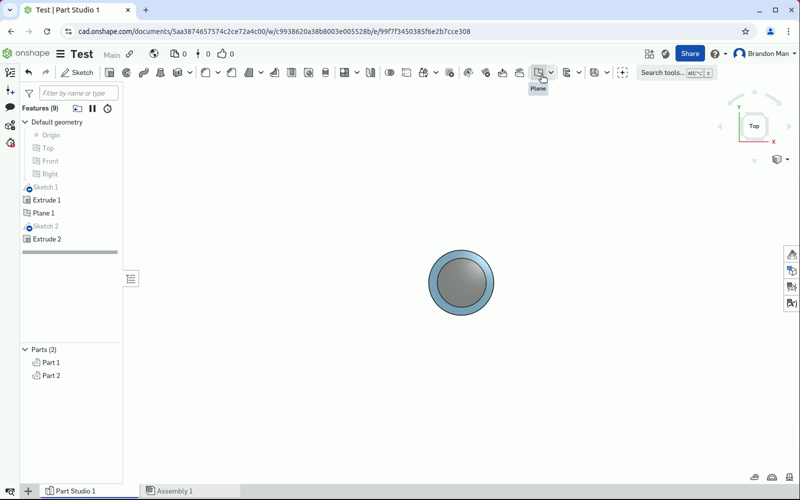
click(541, 75)
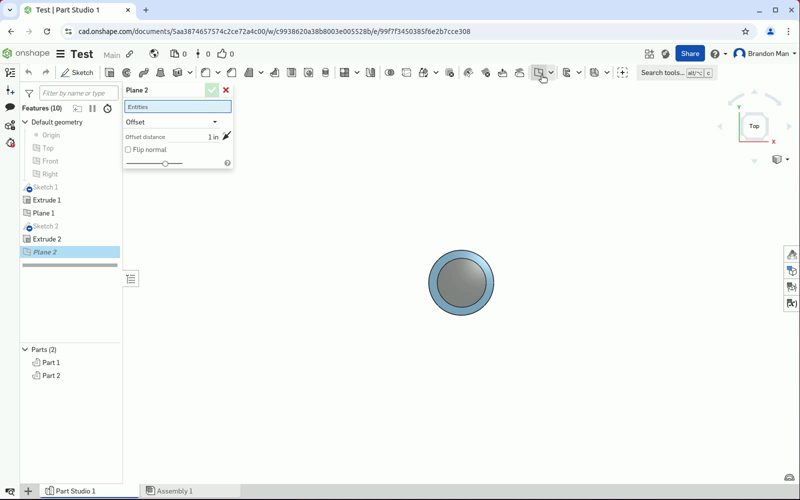
mouse_move(73, 150)
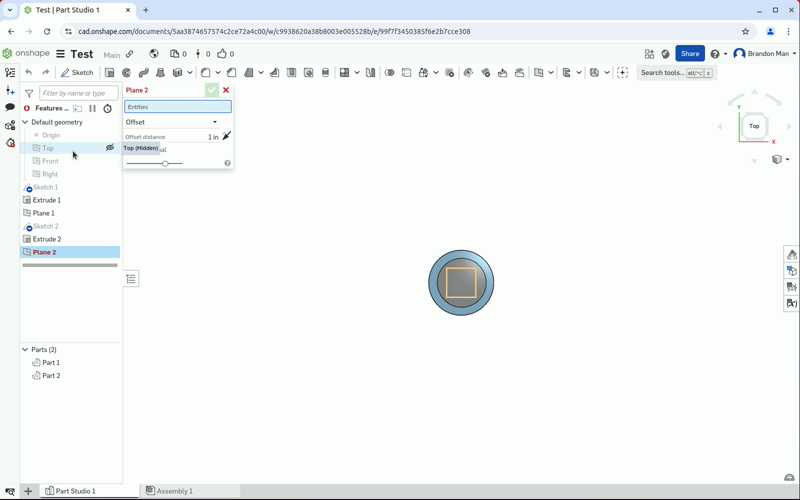
click(73, 150)
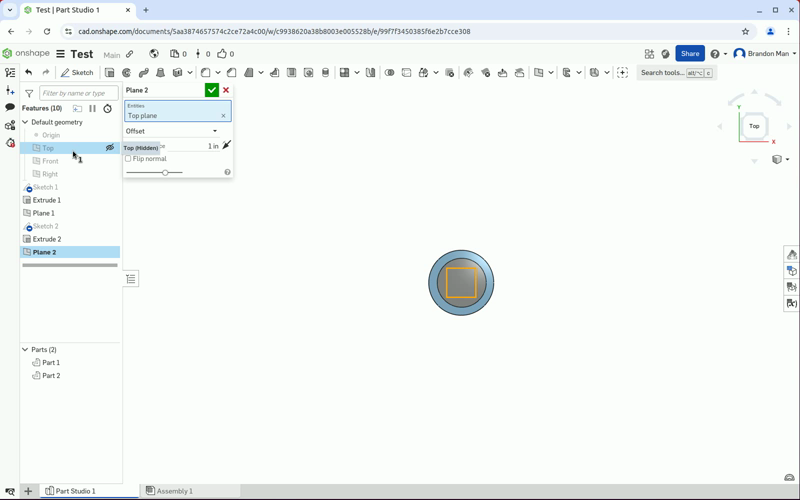
key(tab, 2)
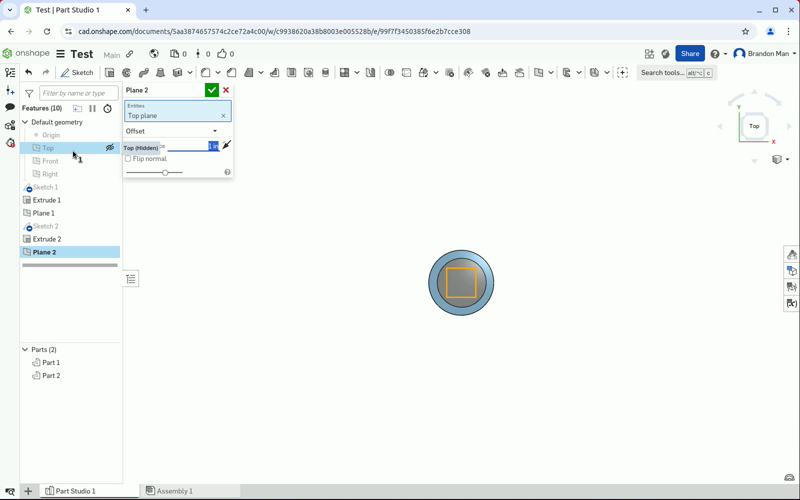
text(4.807)
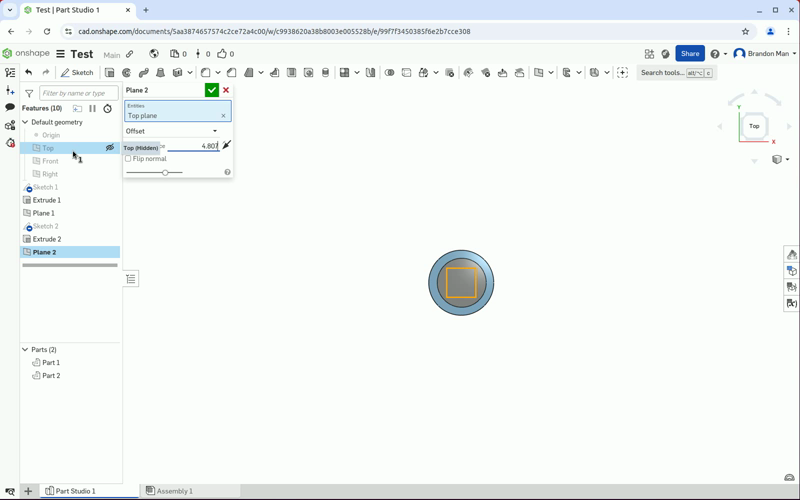
key(enter, 2)
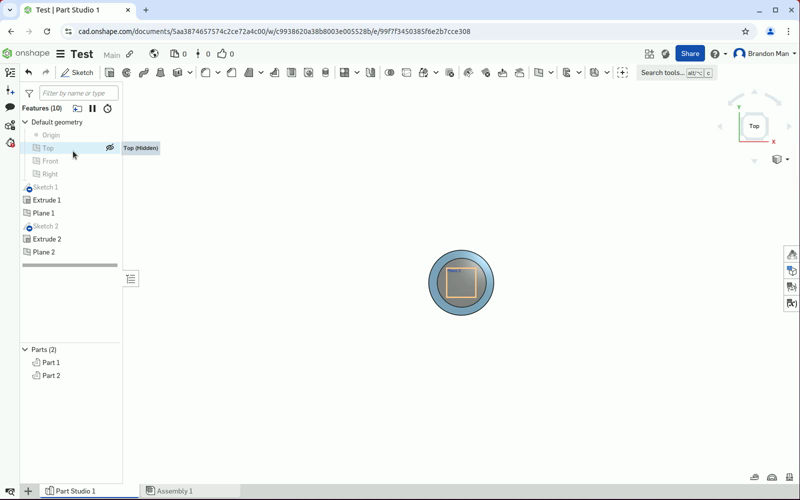
key(shift+s)
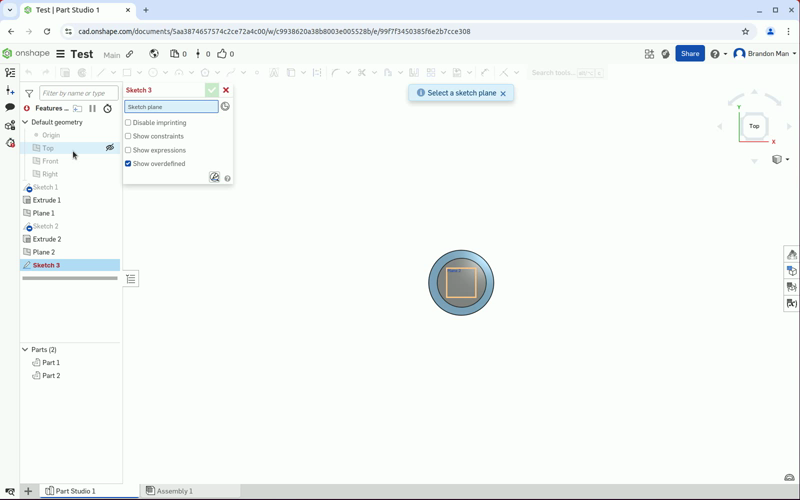
mouse_move(73, 254)
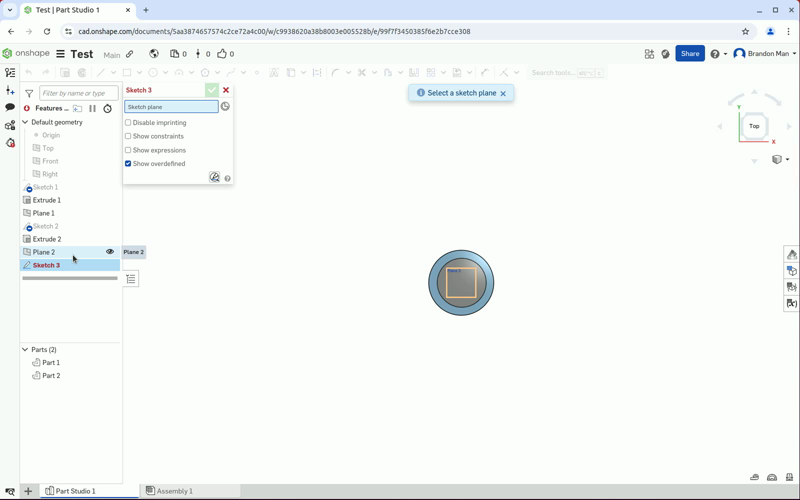
click(73, 254)
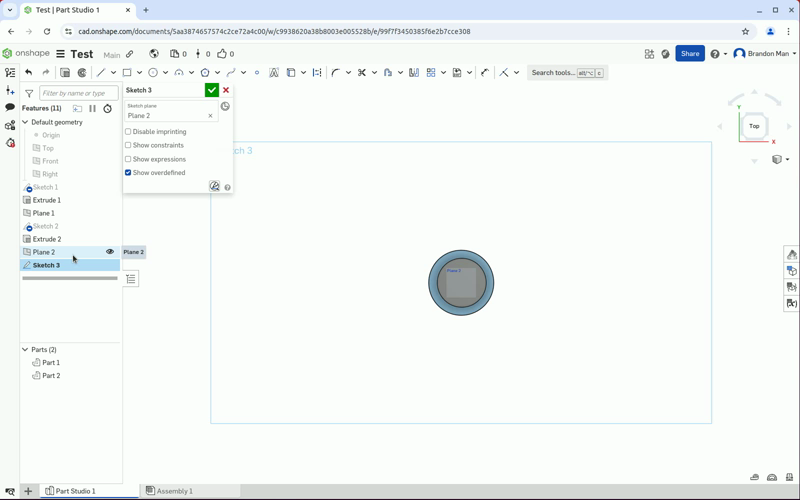
mouse_move(73, 352)
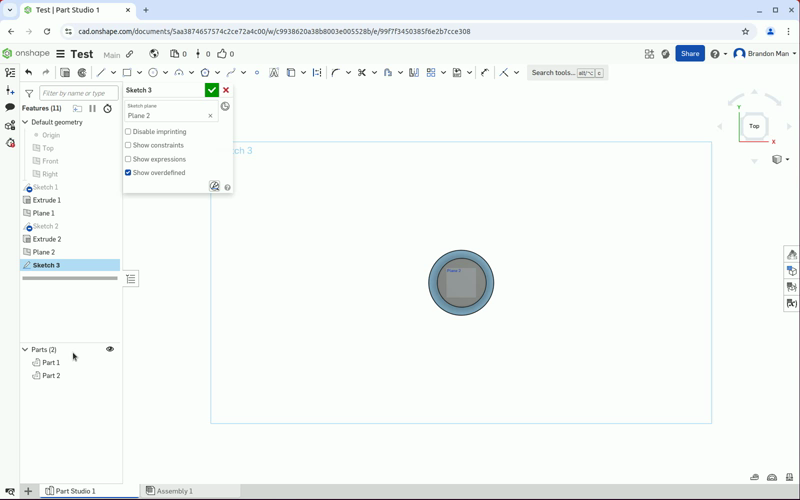
key(y)
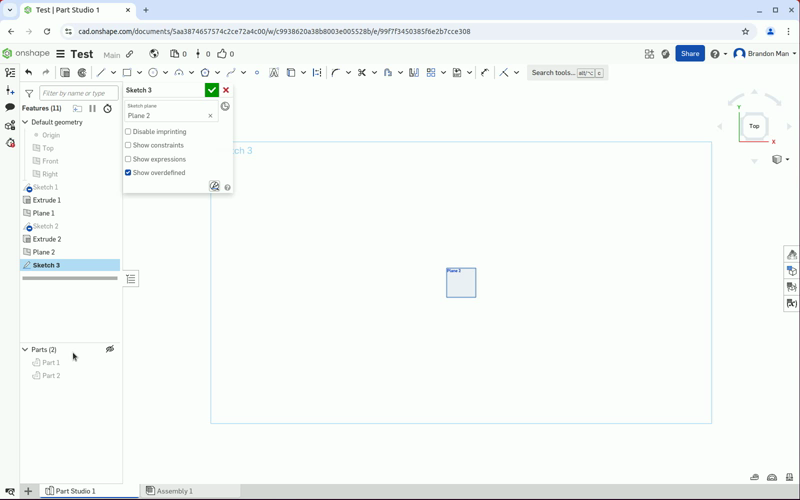
key(c)
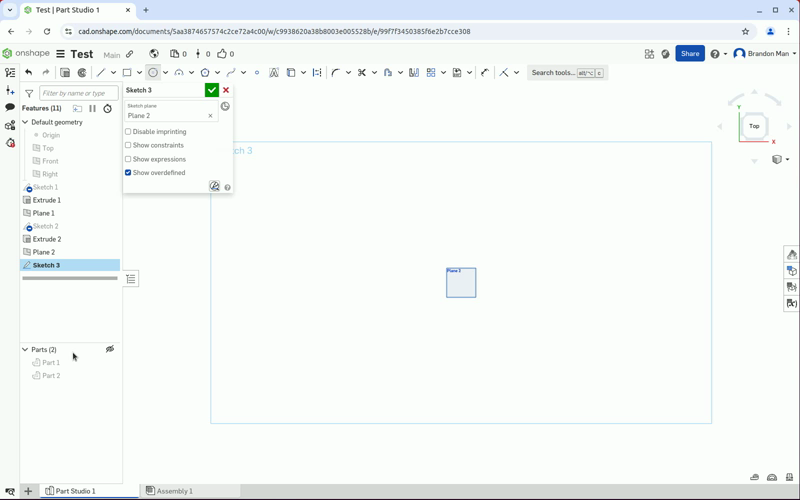
key_down(shift)
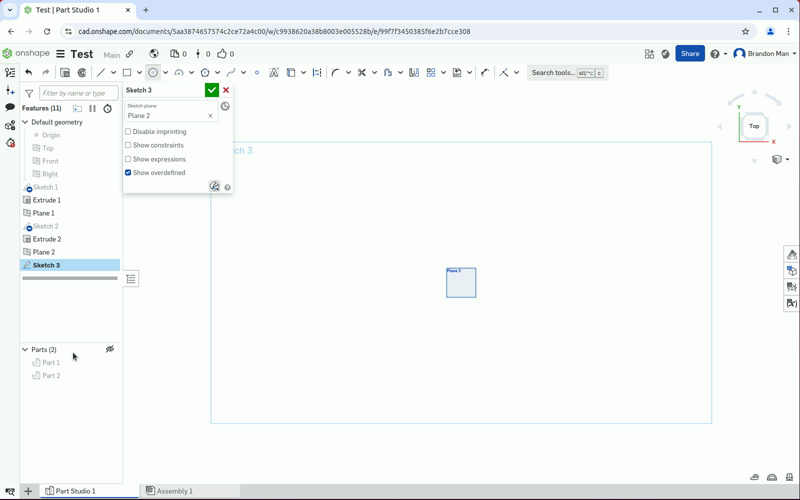
mouse_move(461, 282)
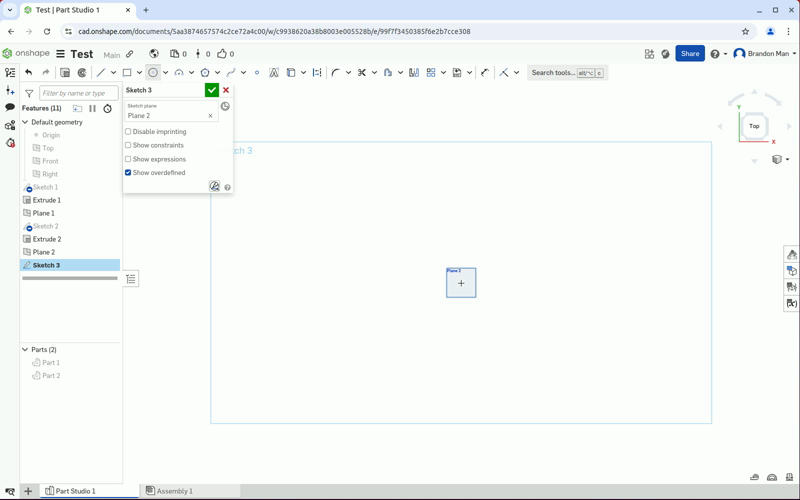
click(461, 282)
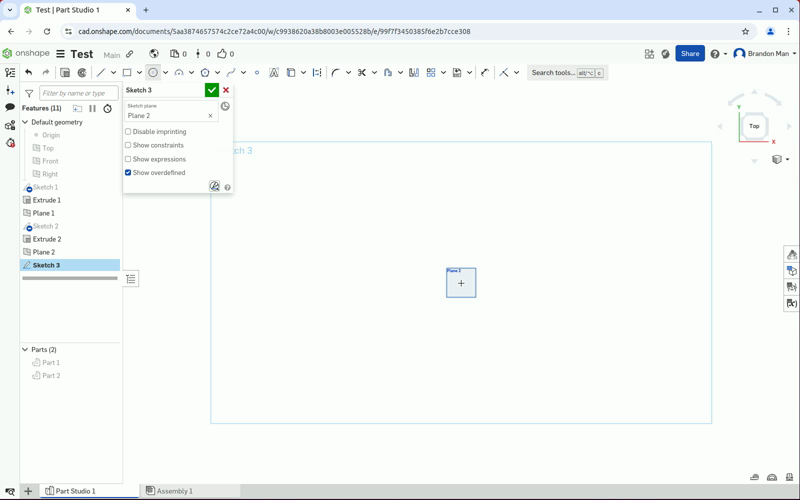
key_up(shift)
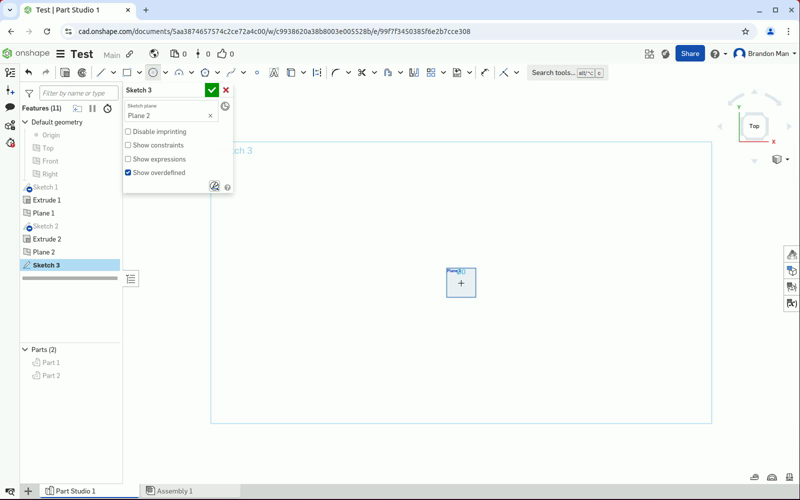
mouse_move(481, 282)
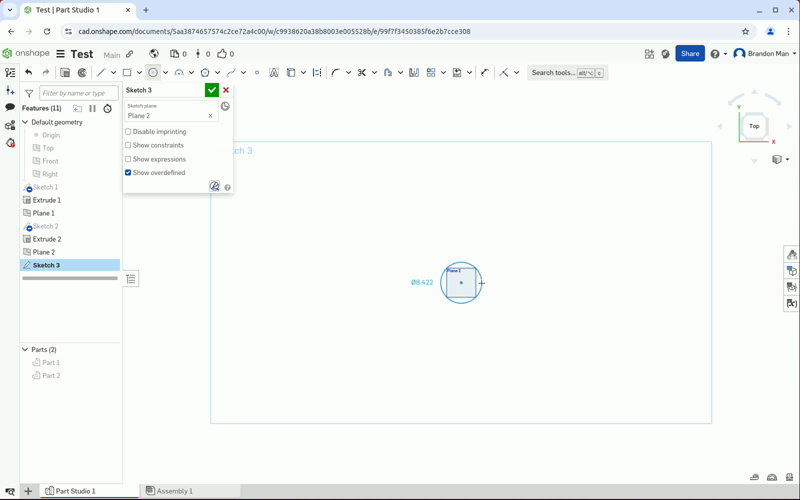
click(481, 282)
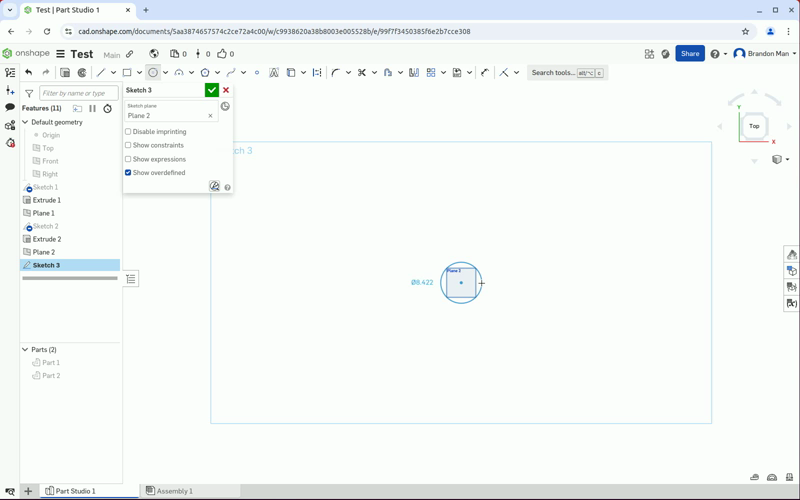
key(esc)
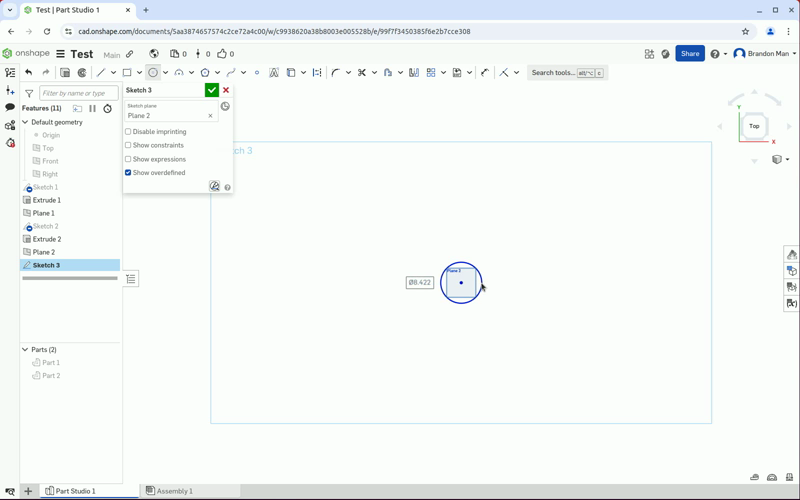
mouse_move(475, 278)
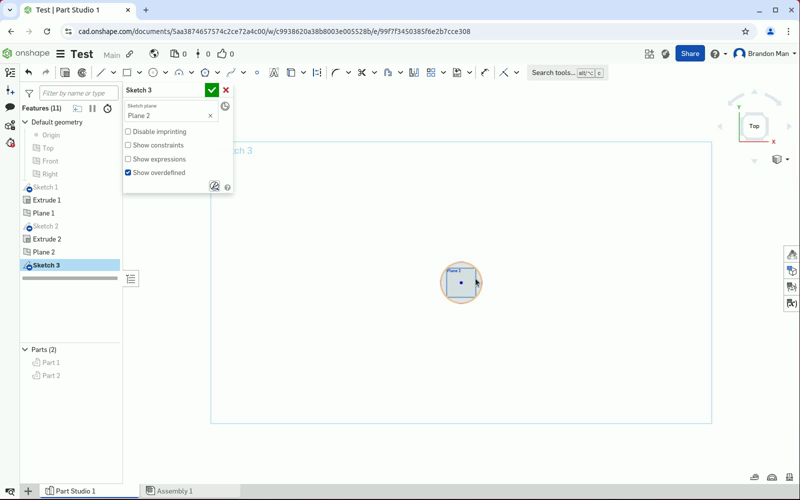
scroll(6)
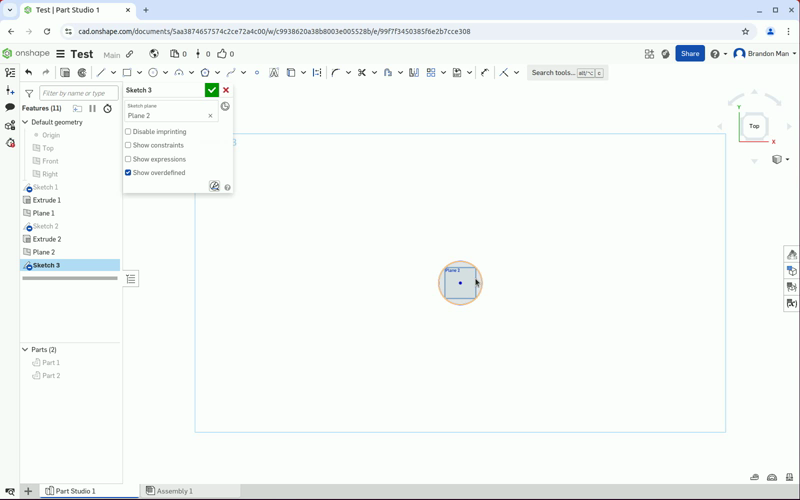
scroll(6)
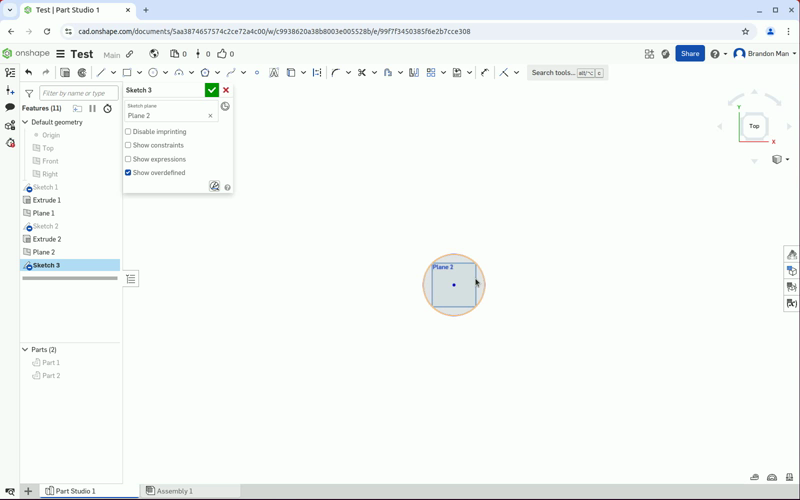
scroll(6)
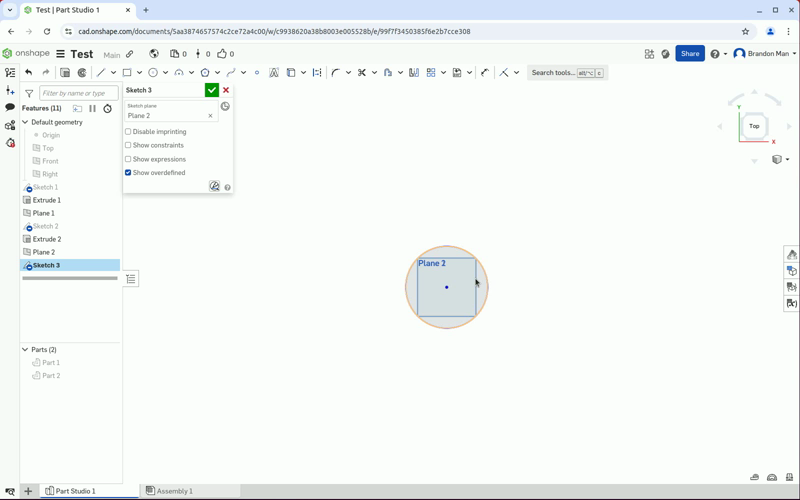
scroll(6)
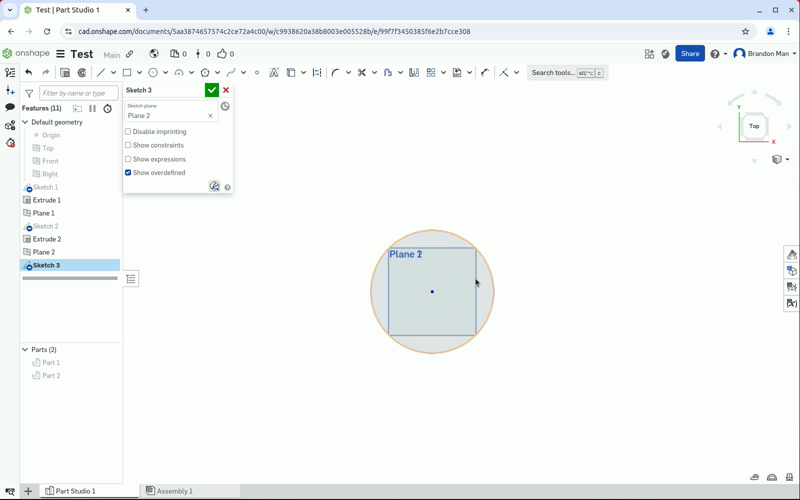
scroll(6)
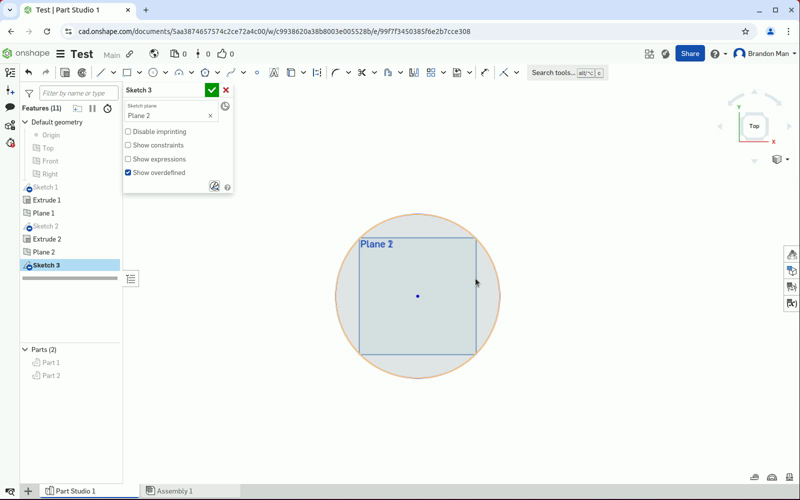
scroll(6)
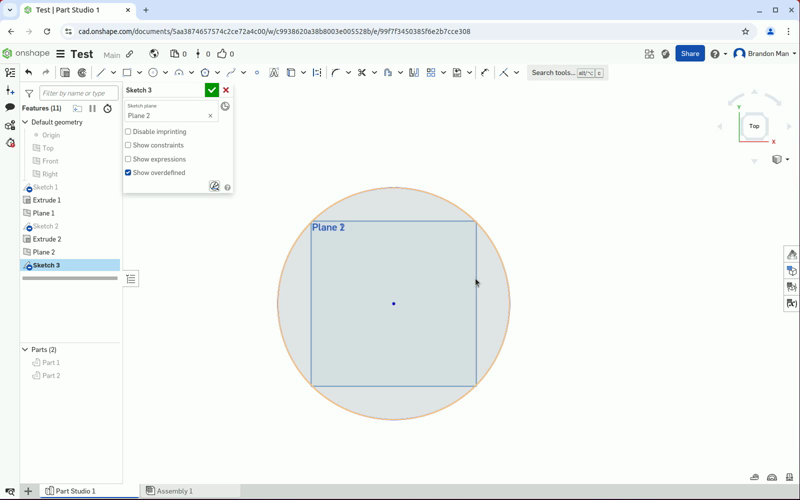
scroll(6)
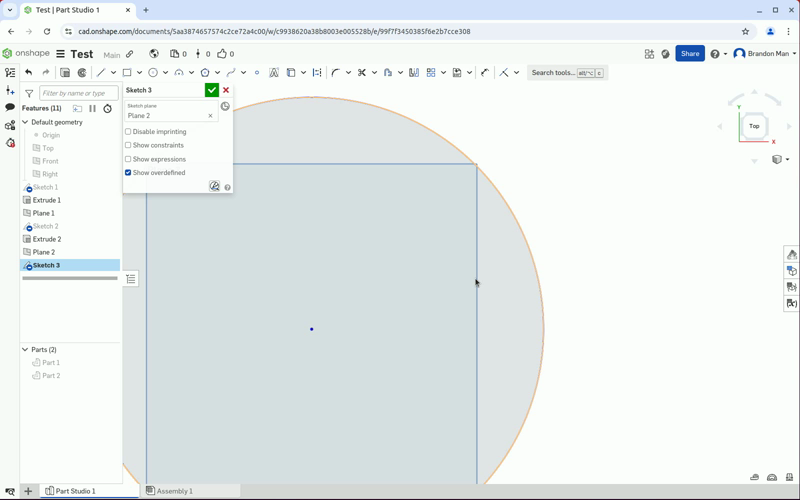
click(475, 278)
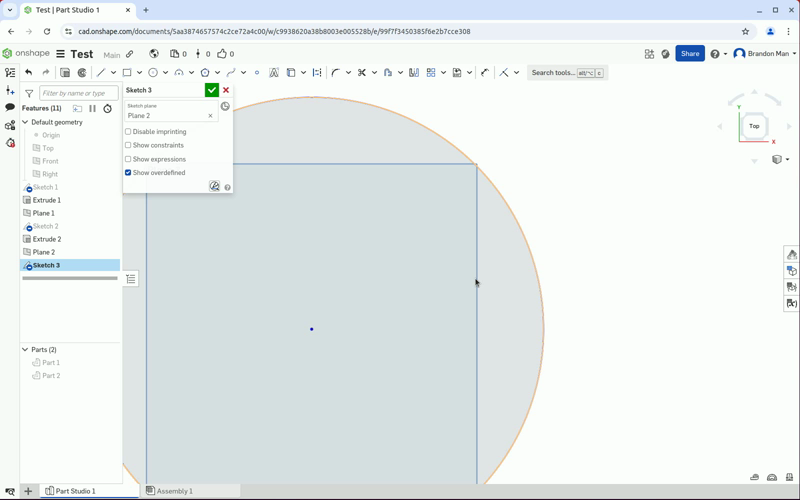
scroll(-6)
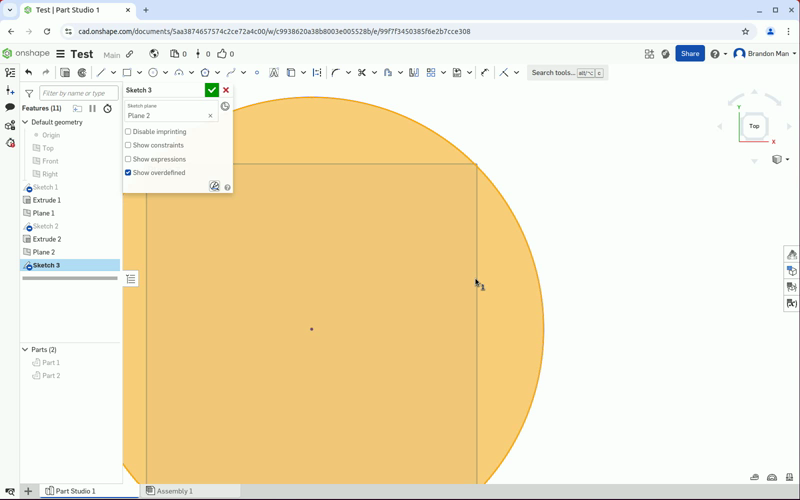
scroll(-6)
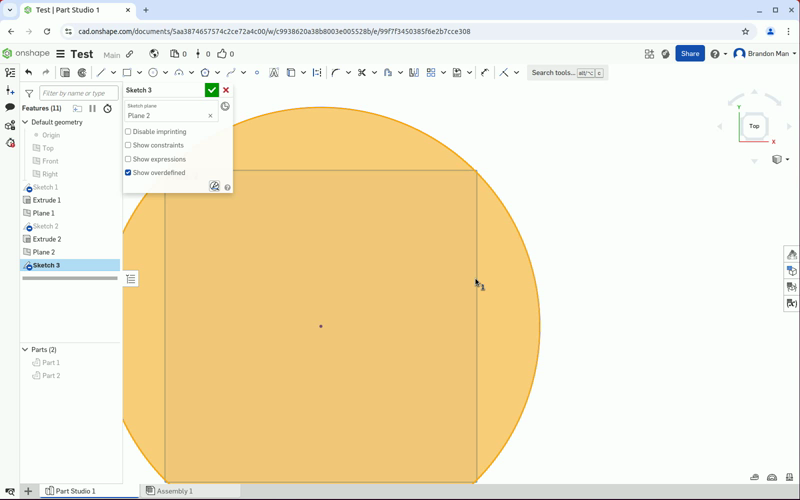
scroll(-6)
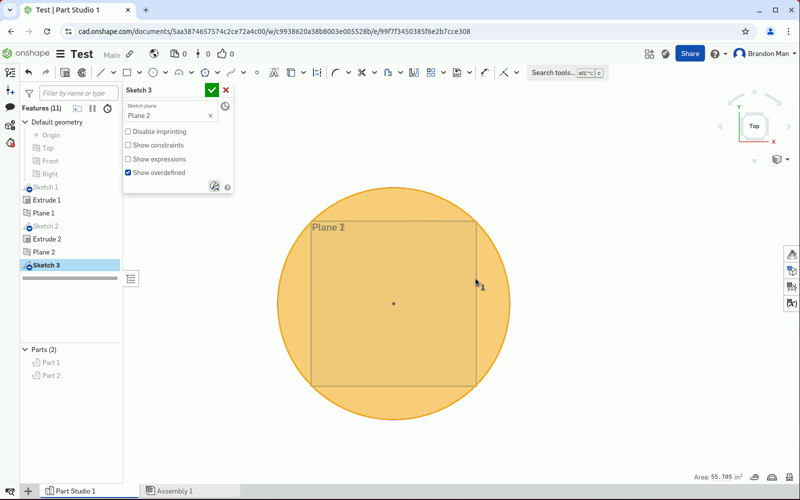
scroll(-6)
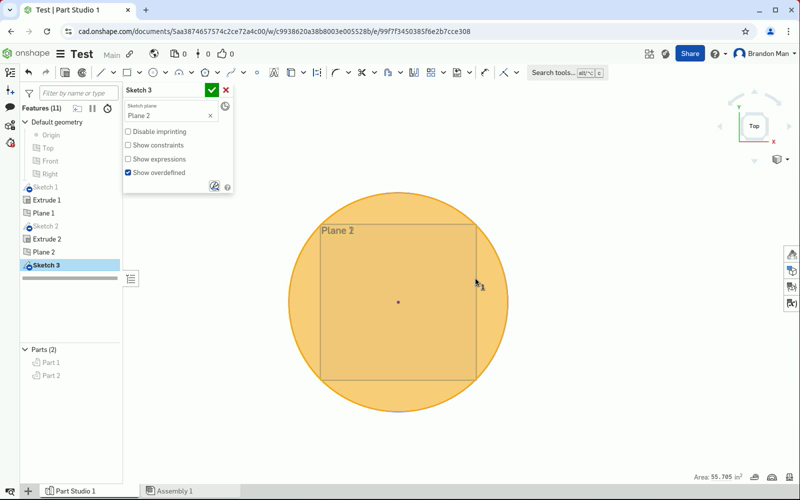
scroll(-6)
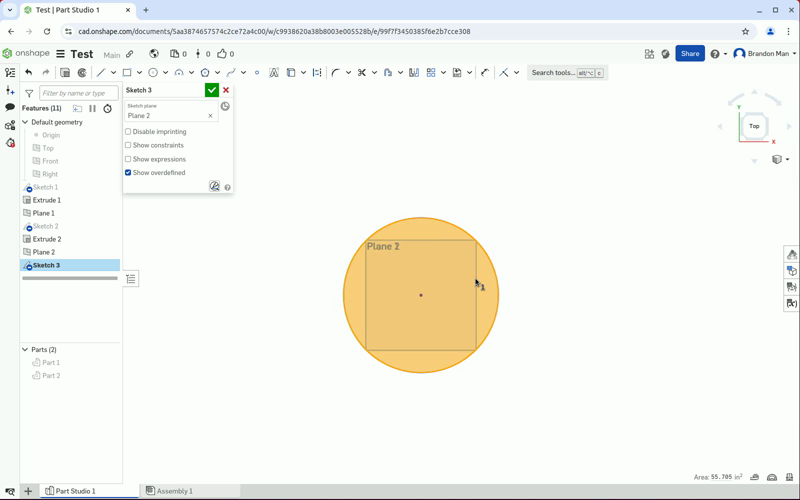
scroll(-6)
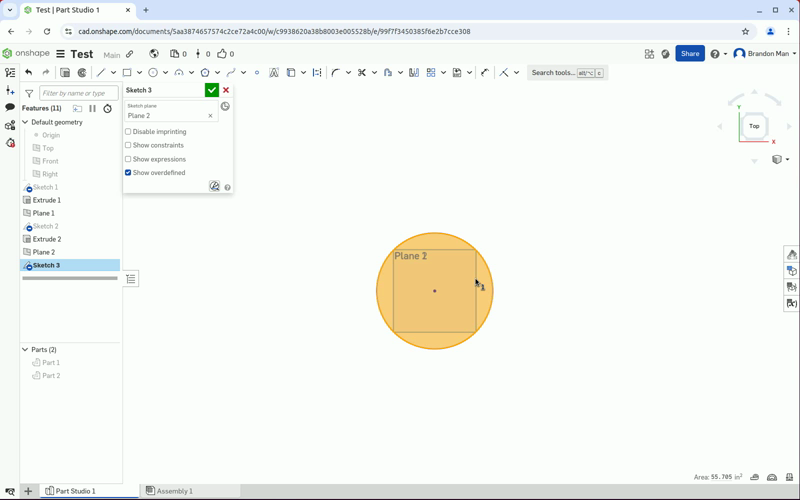
scroll(-6)
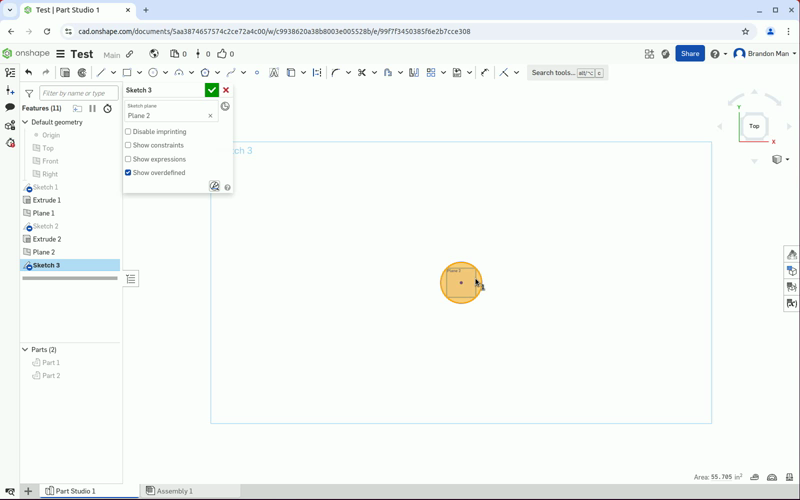
mouse_move(73, 352)
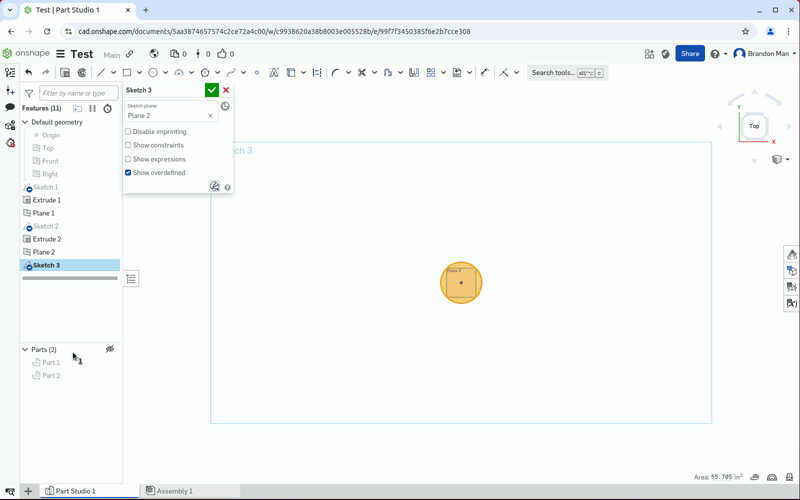
key(shift+y)
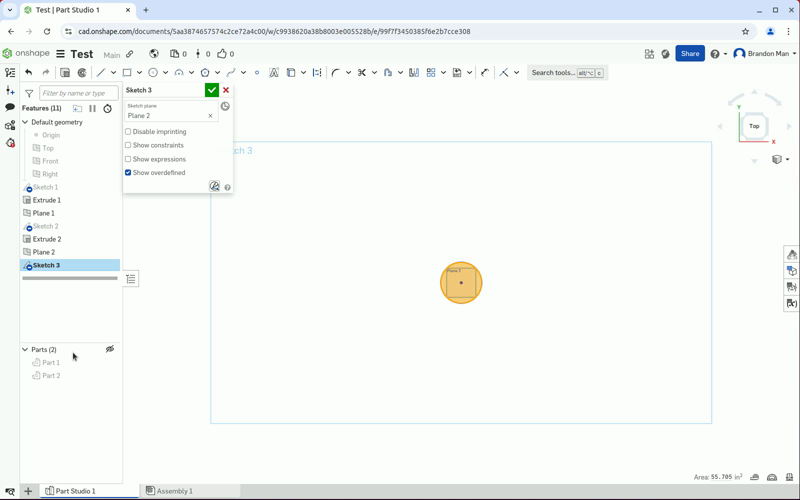
key(shift+e)
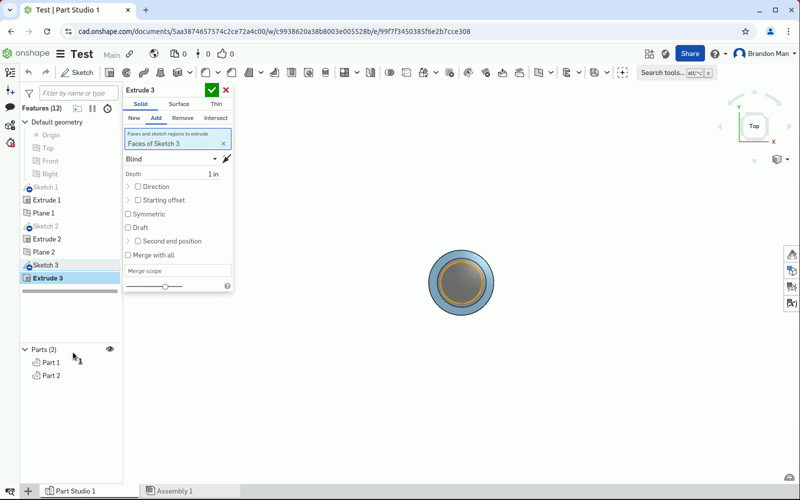
mouse_move(143, 106)
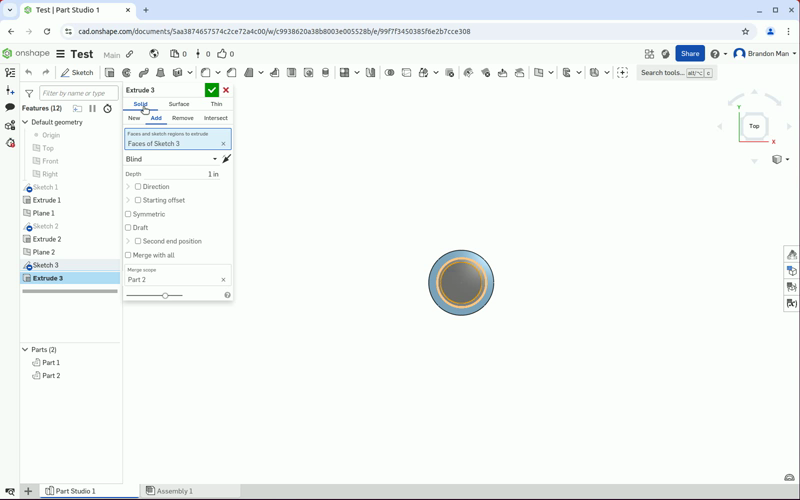
click(143, 106)
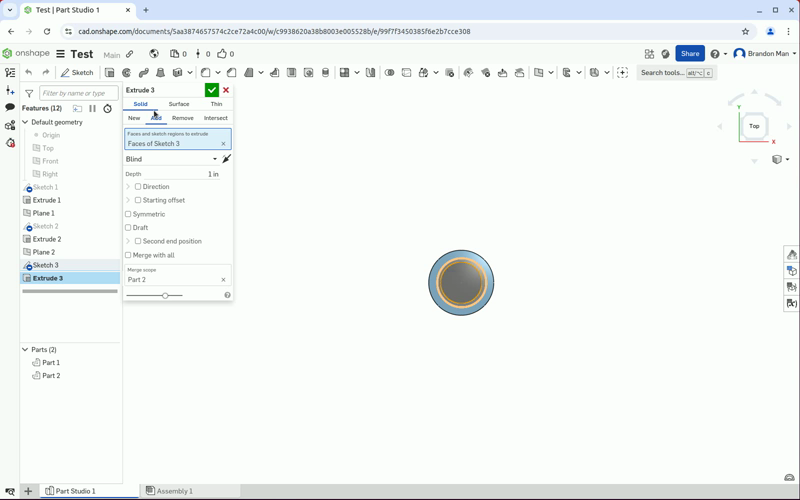
mouse_move(186, 120)
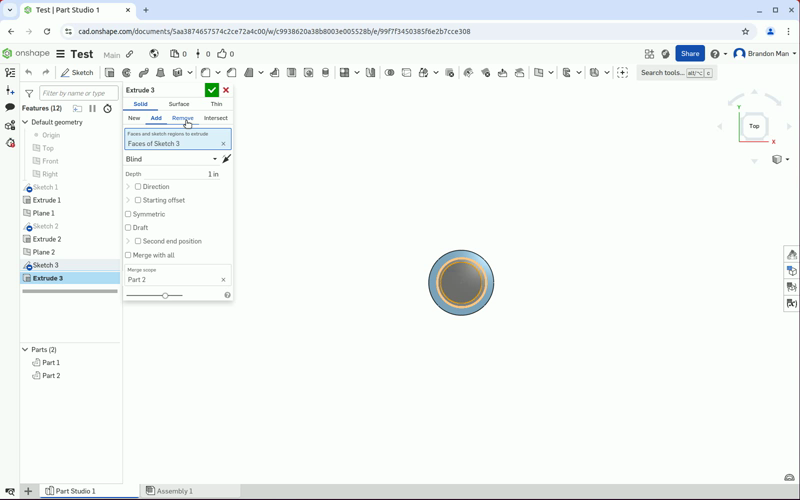
click(186, 120)
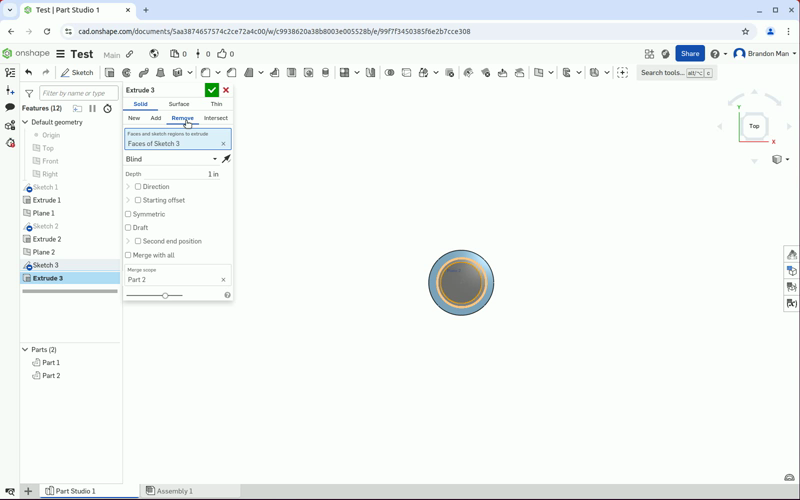
key(tab, 4)
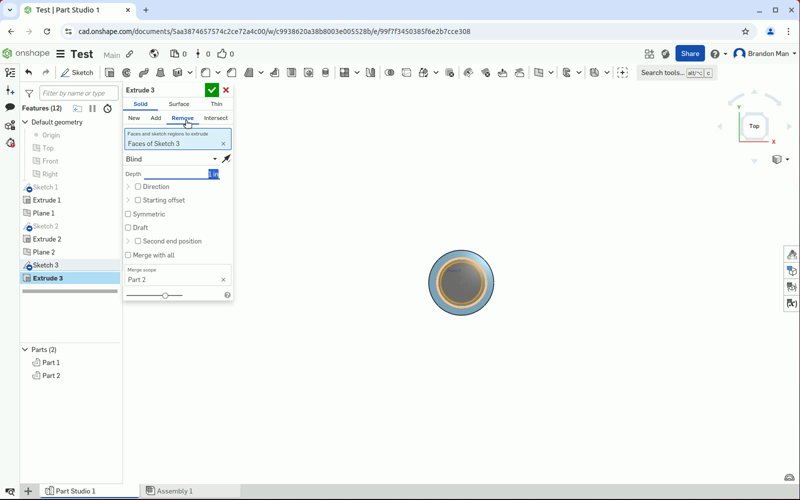
text(3.37)
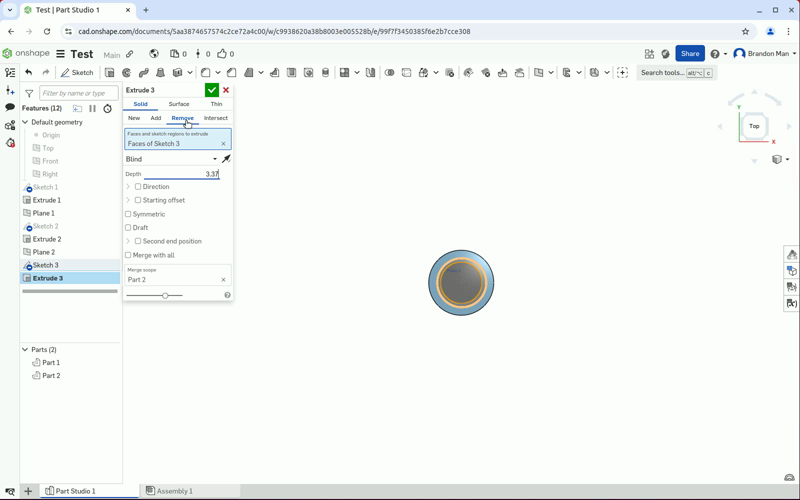
key(tab, 6)
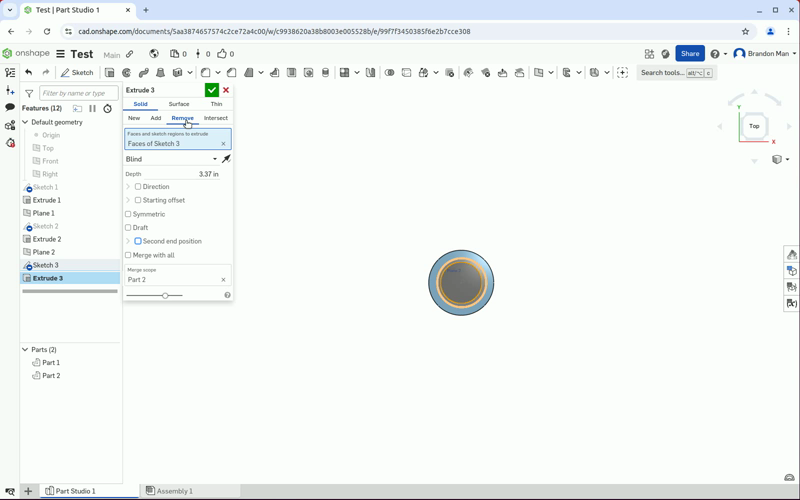
key(space)
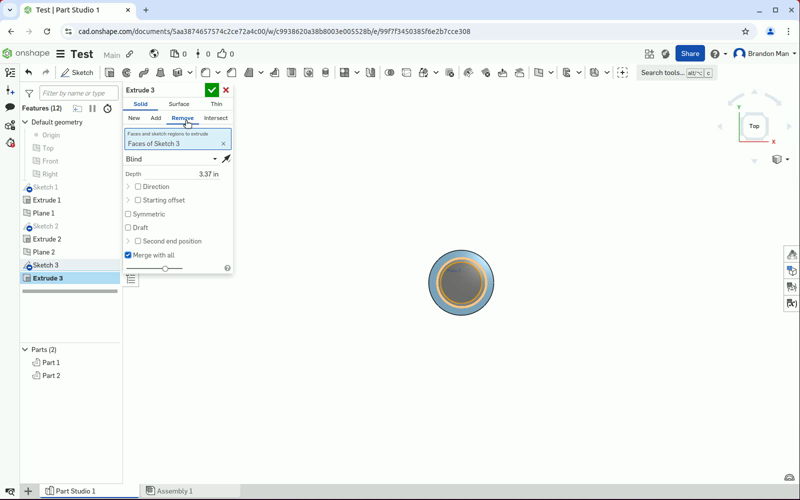
key(enter)
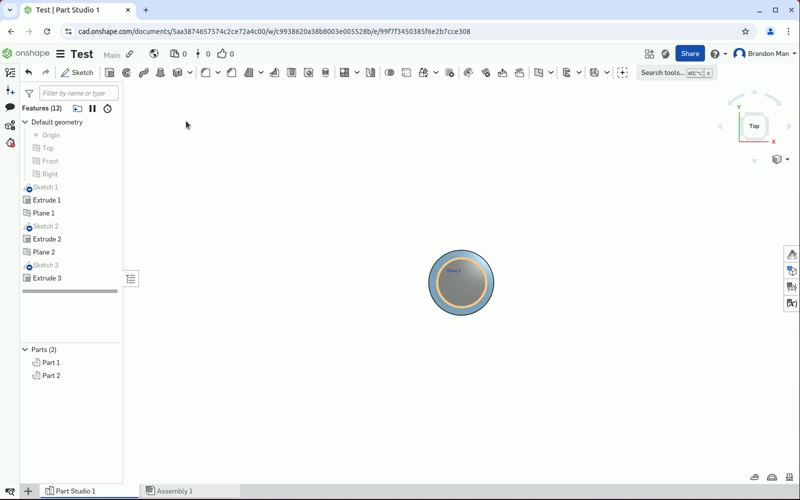
key(shift+h)
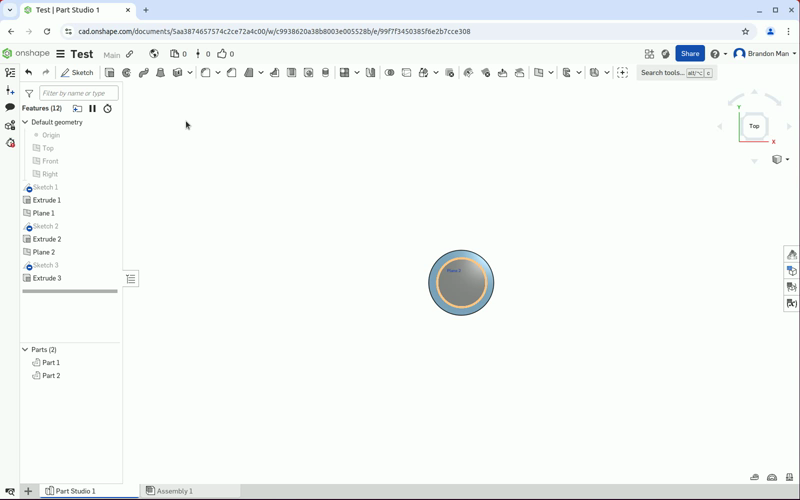
key(shift+h)
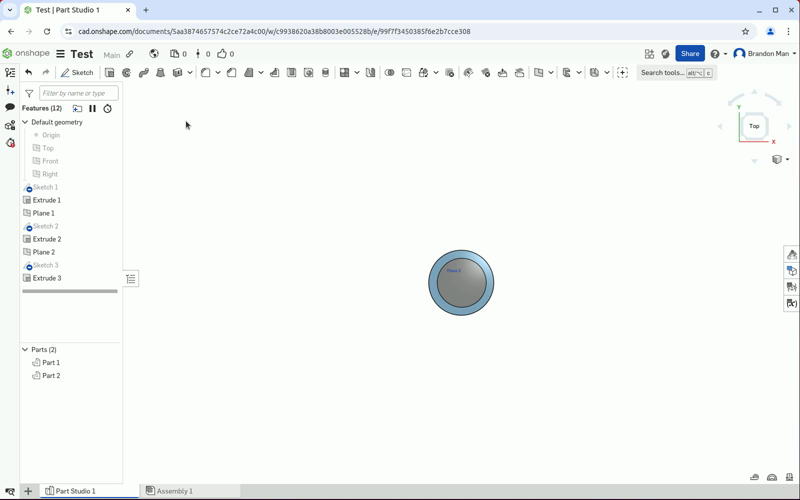
mouse_move(73, 189)
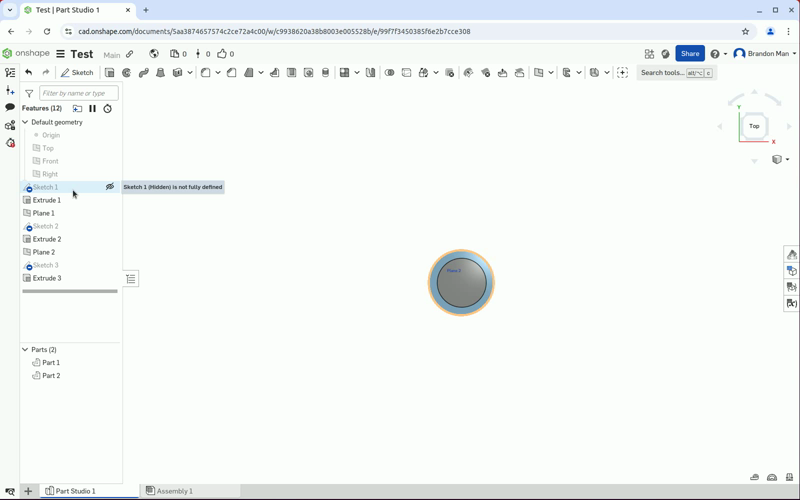
click(73, 189)
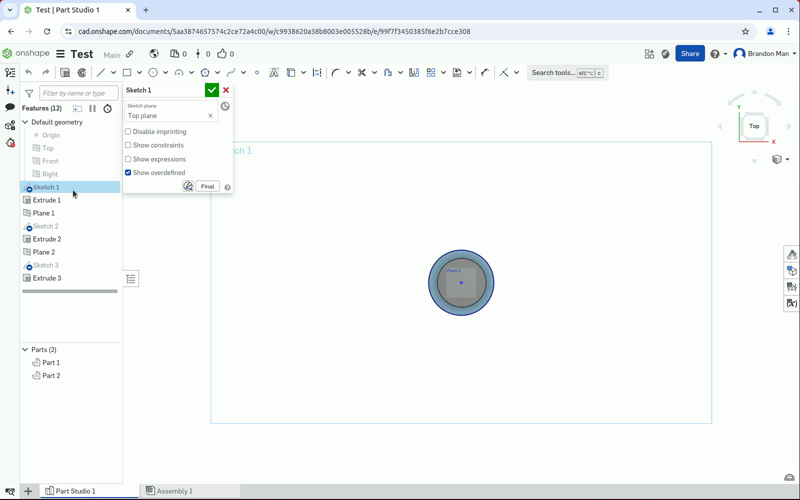
mouse_move(229, 92)
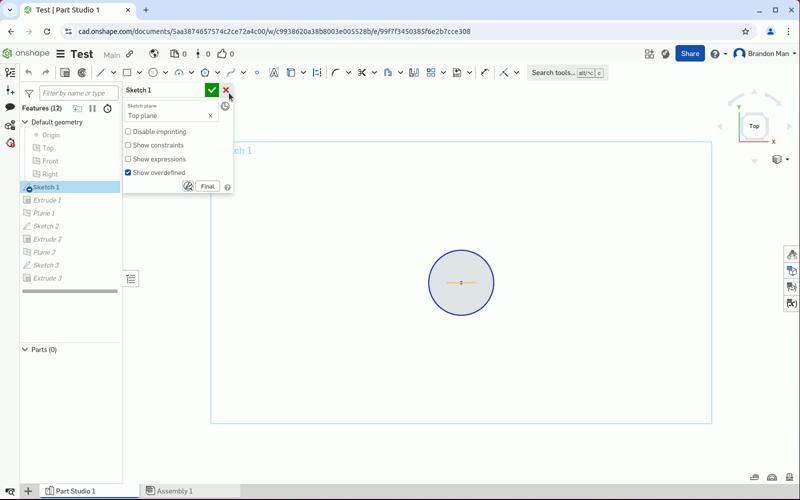
click(229, 92)
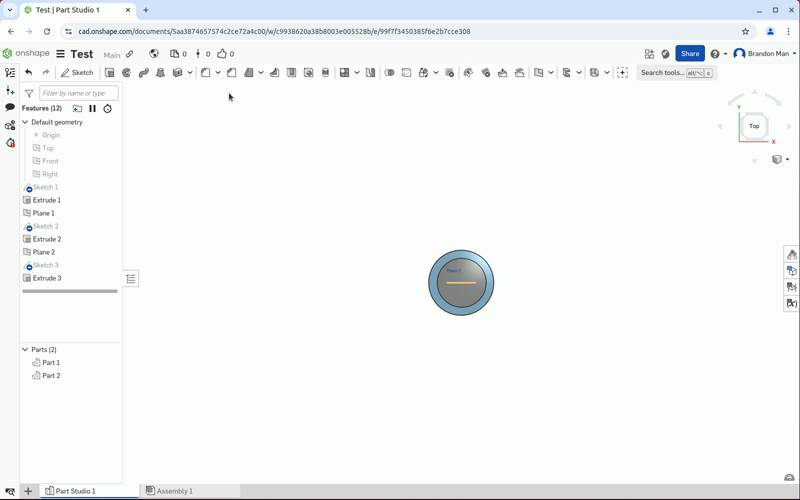
mouse_move(541, 75)
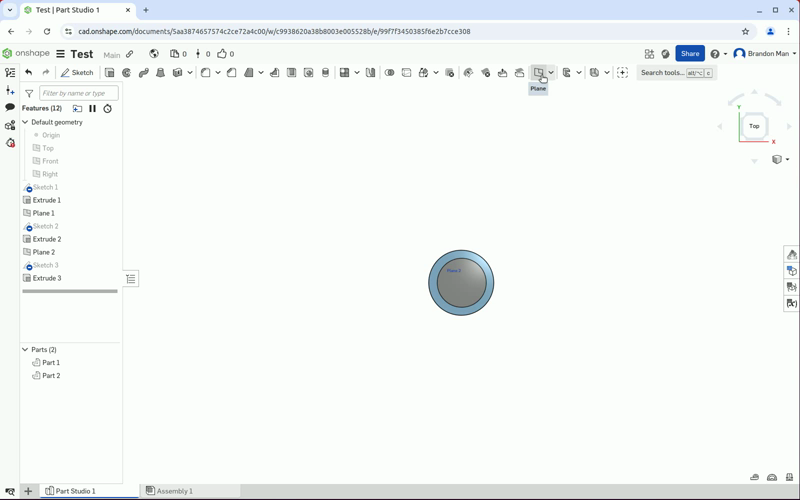
click(541, 75)
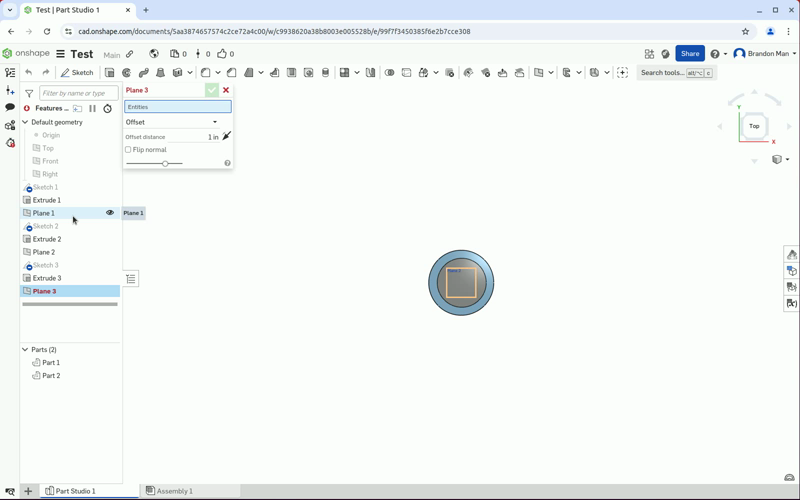
scroll(3)
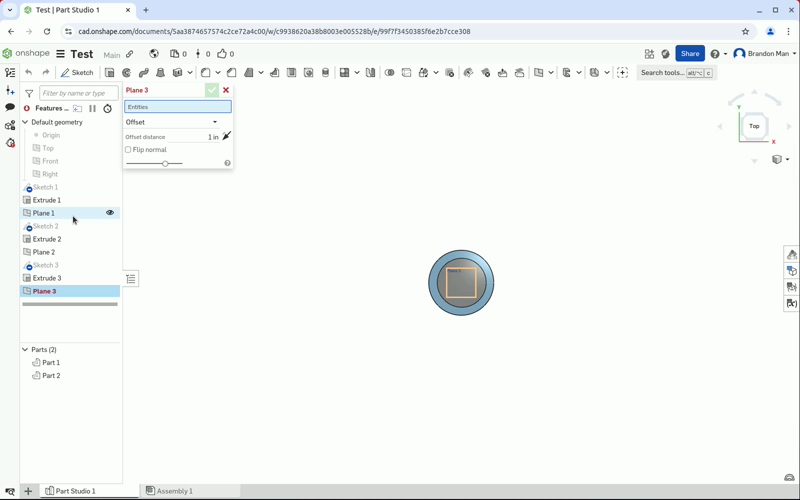
mouse_move(73, 150)
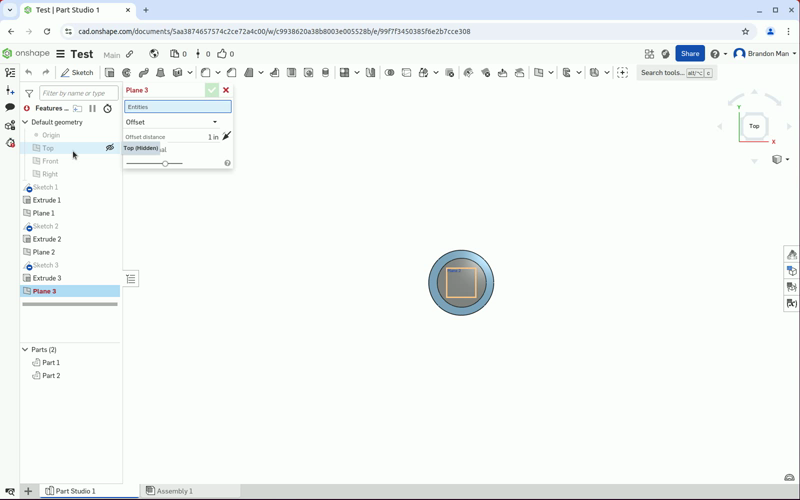
click(73, 150)
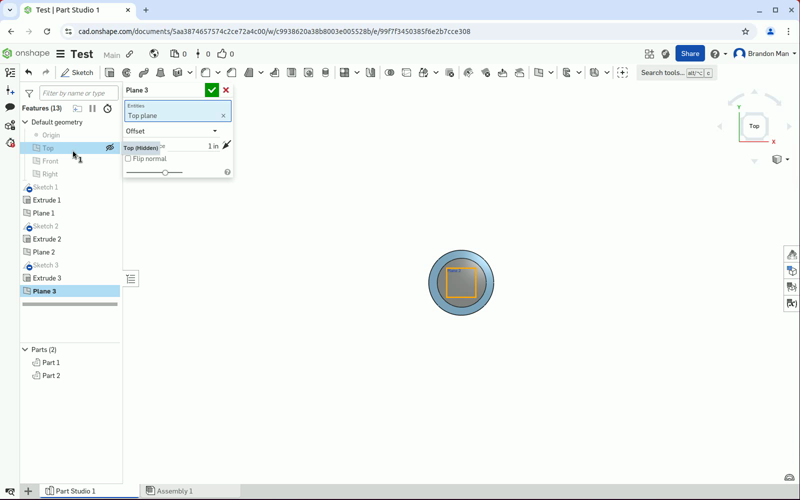
key(tab, 2)
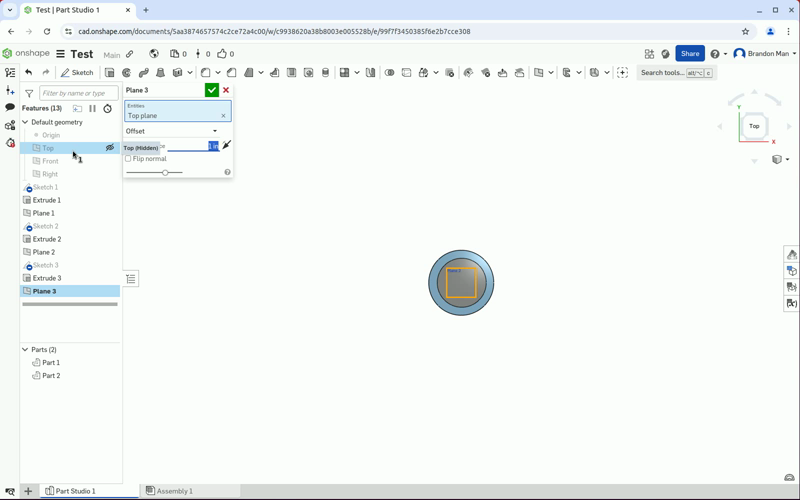
text(1.695)
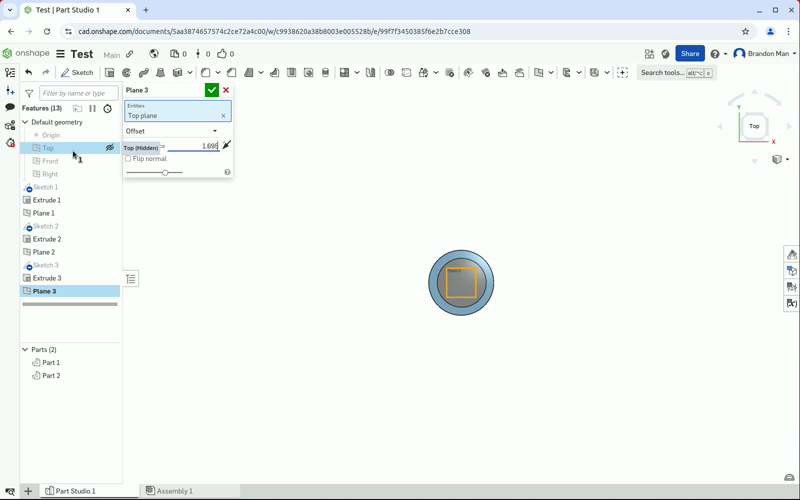
key(enter, 2)
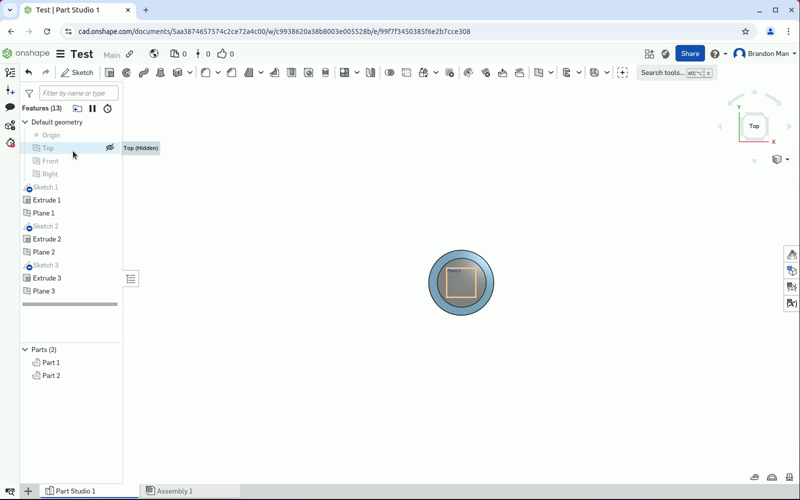
key(shift+s)
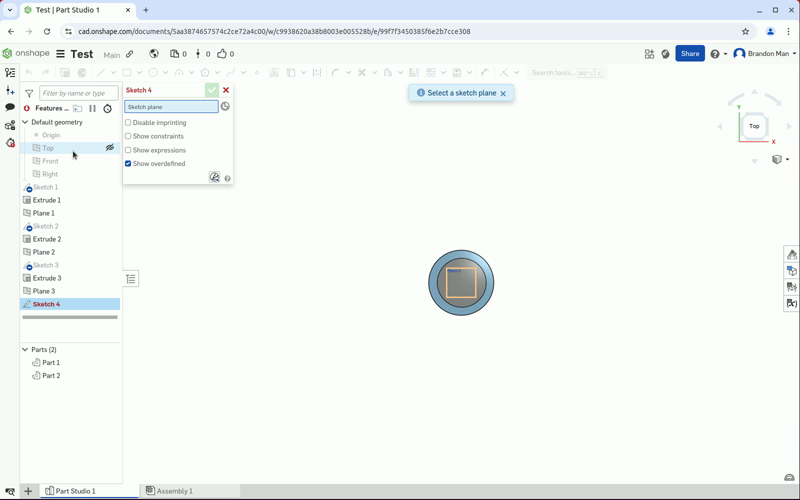
mouse_move(73, 293)
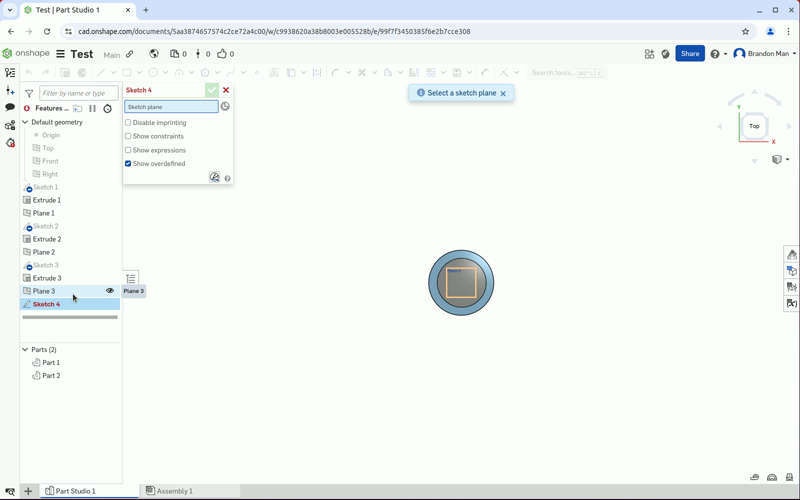
click(73, 293)
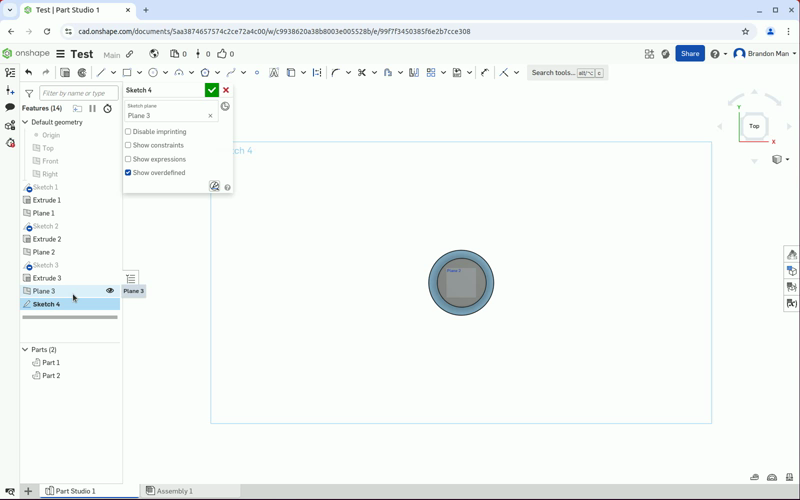
mouse_move(73, 352)
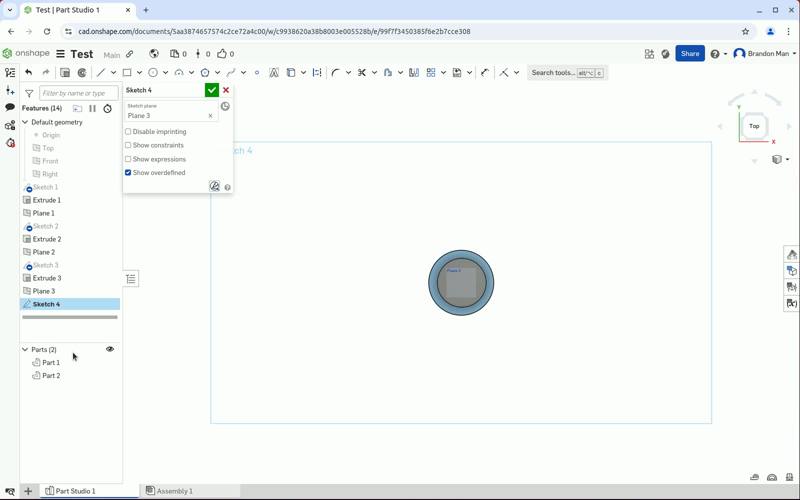
key(y)
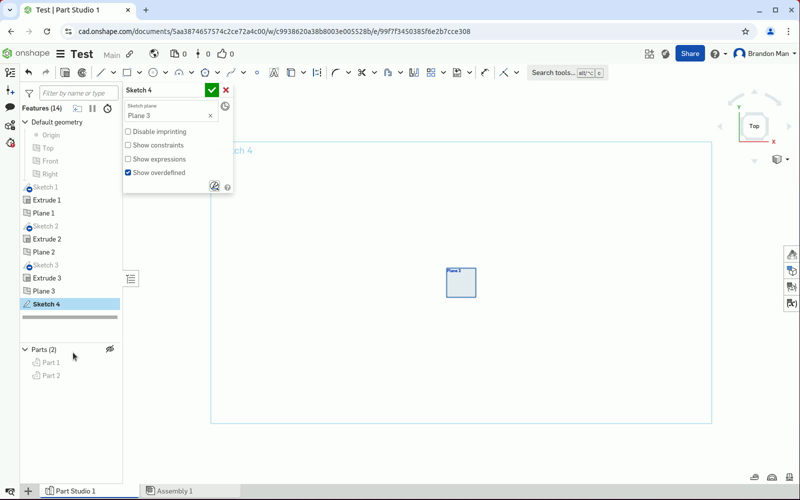
key(c)
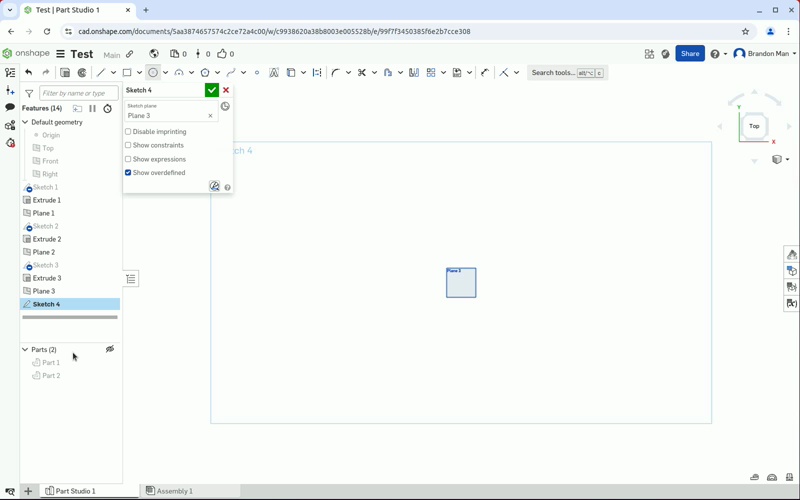
key_down(shift)
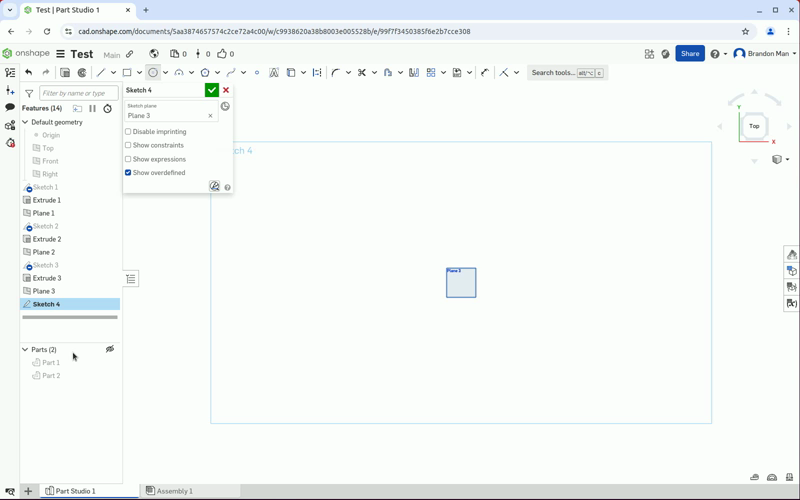
mouse_move(461, 282)
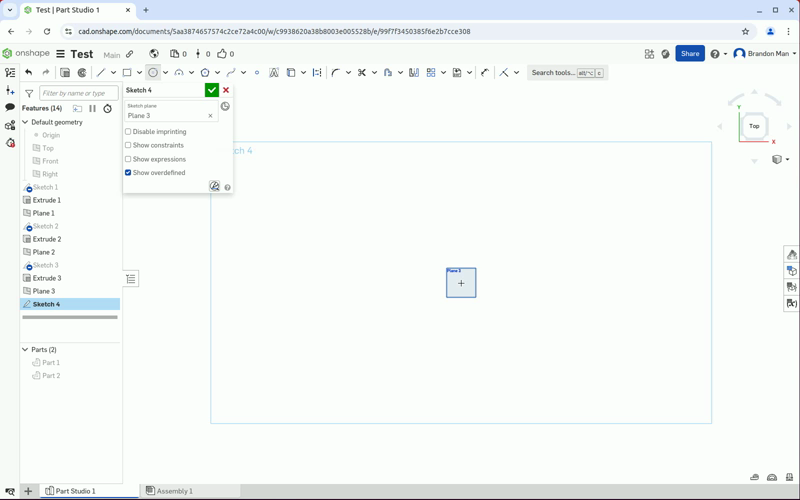
click(461, 282)
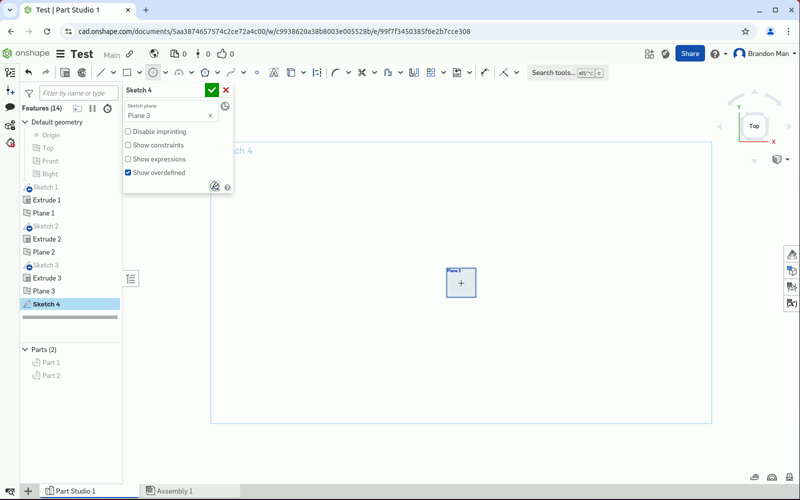
key_up(shift)
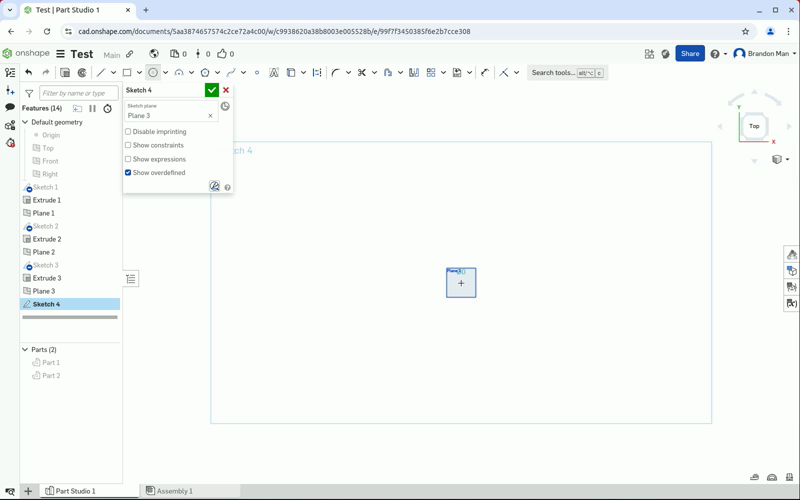
mouse_move(464, 282)
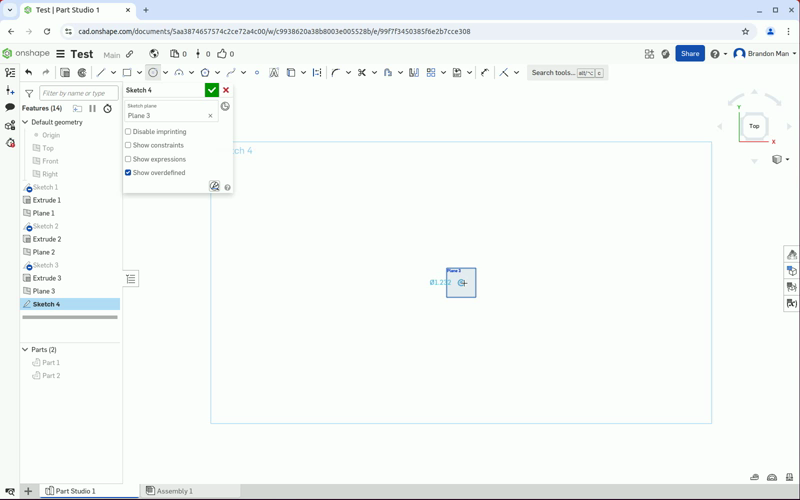
click(464, 282)
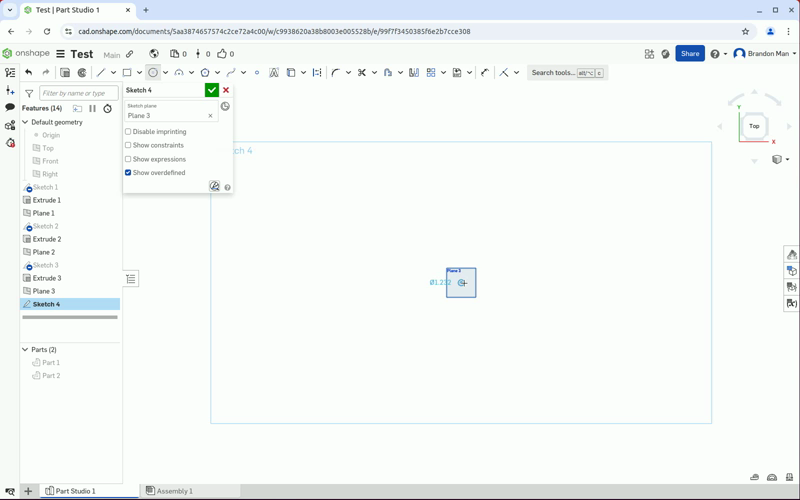
key(esc)
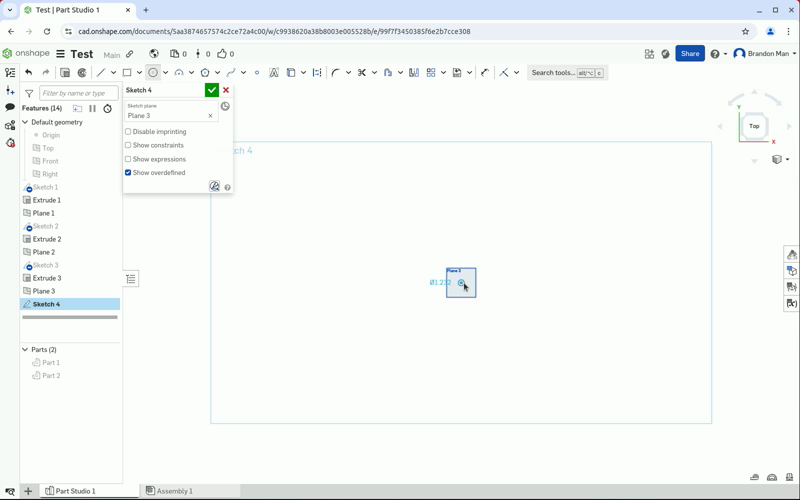
mouse_move(462, 280)
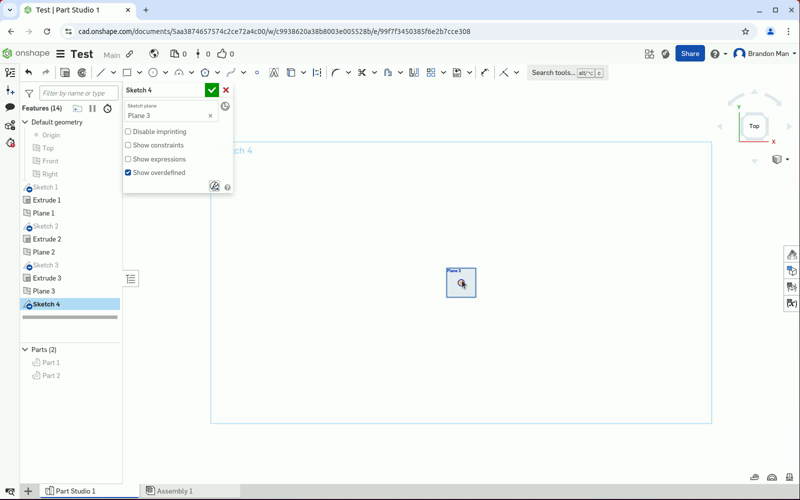
scroll(6)
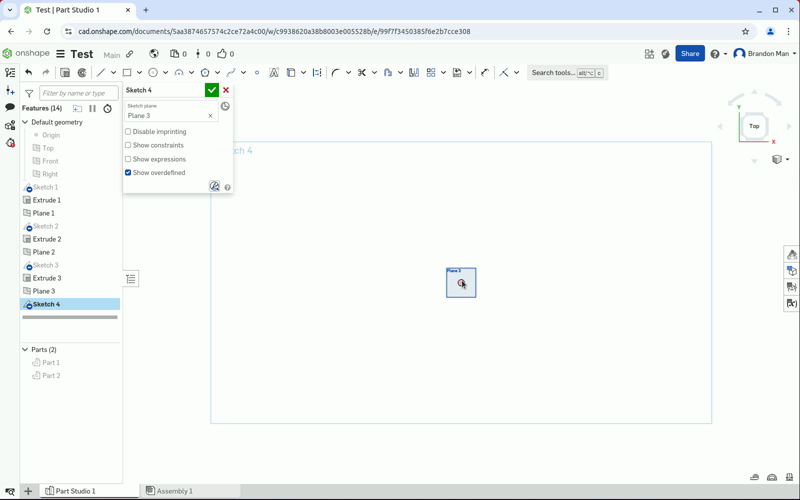
scroll(6)
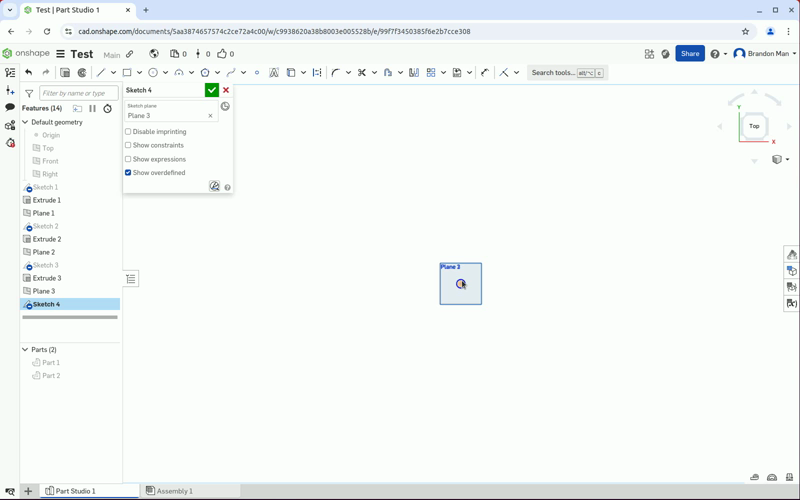
scroll(6)
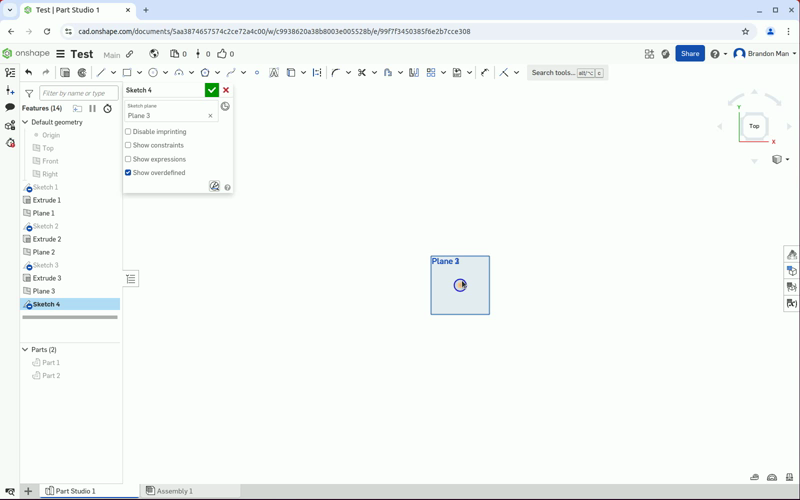
scroll(6)
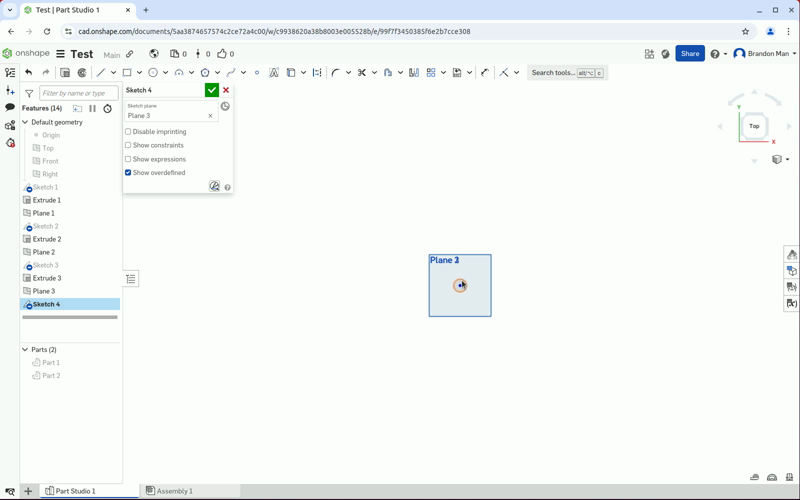
scroll(6)
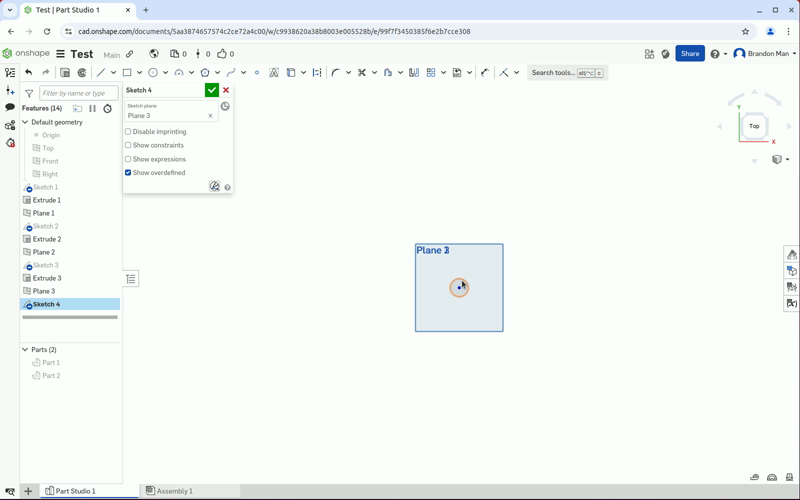
scroll(6)
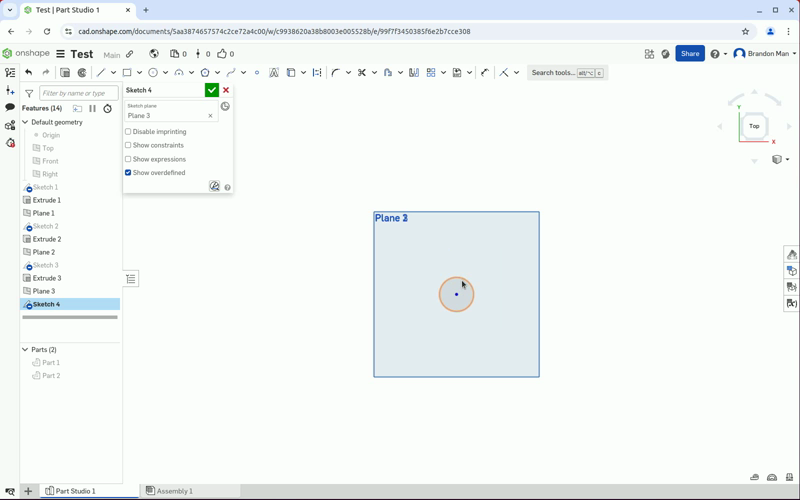
scroll(6)
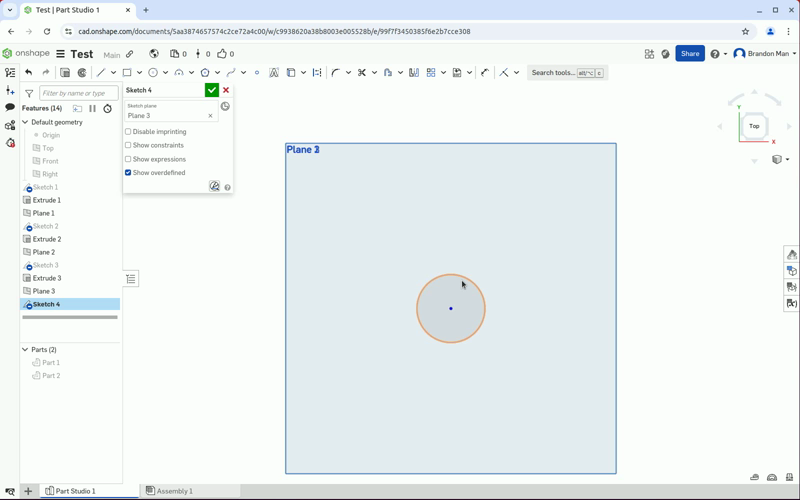
click(462, 280)
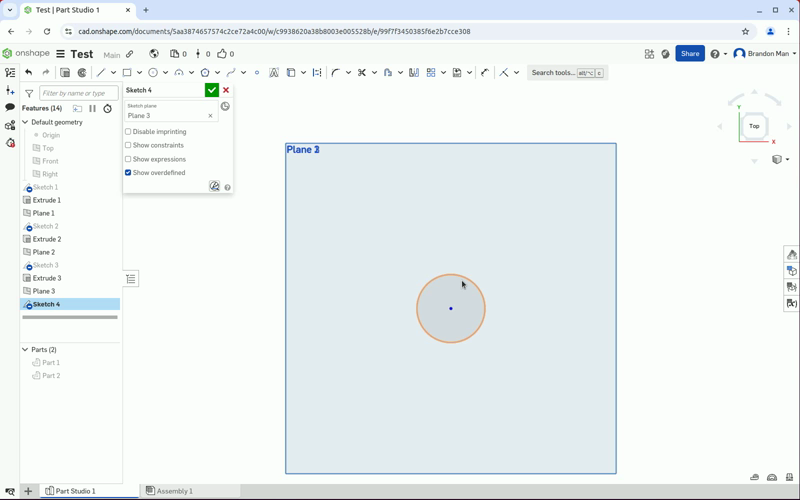
scroll(-6)
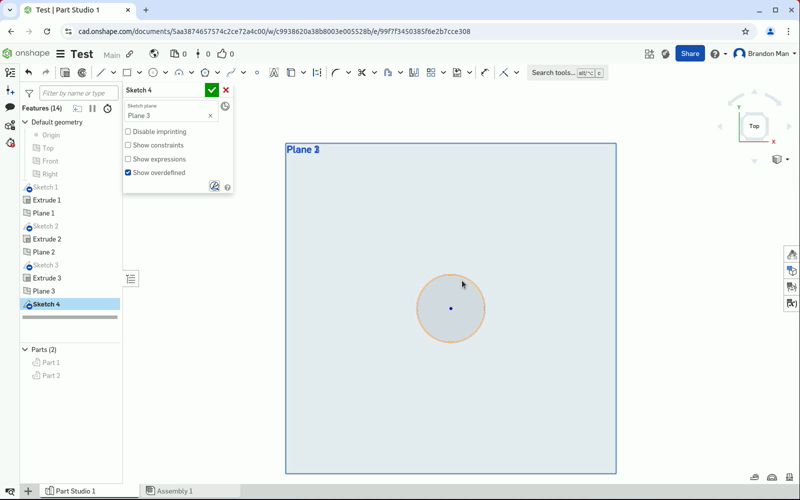
scroll(-6)
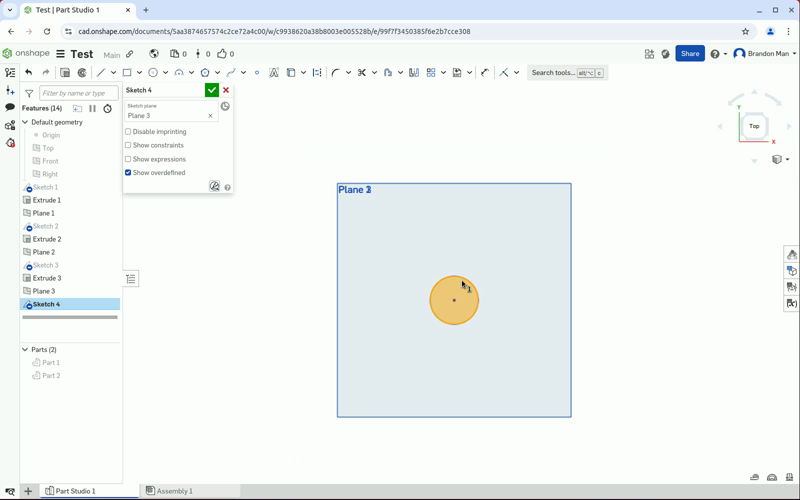
scroll(-6)
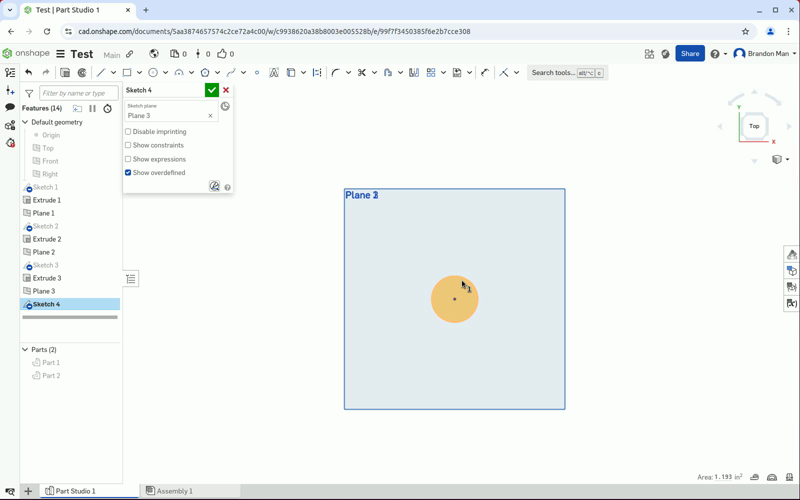
scroll(-6)
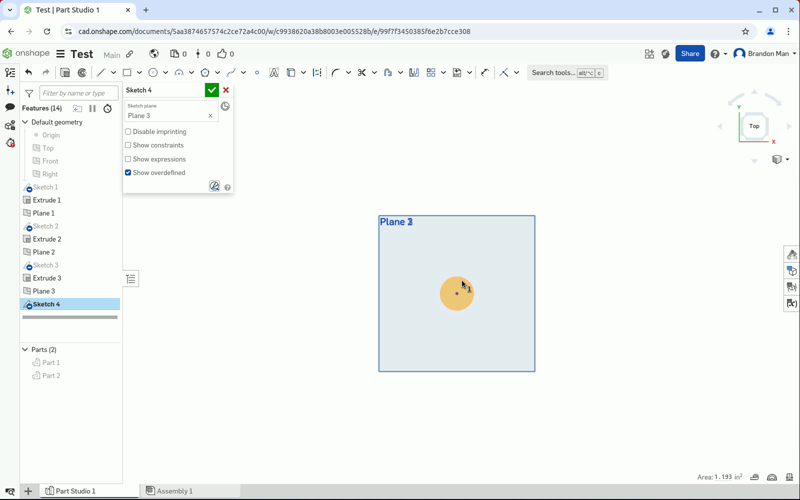
scroll(-6)
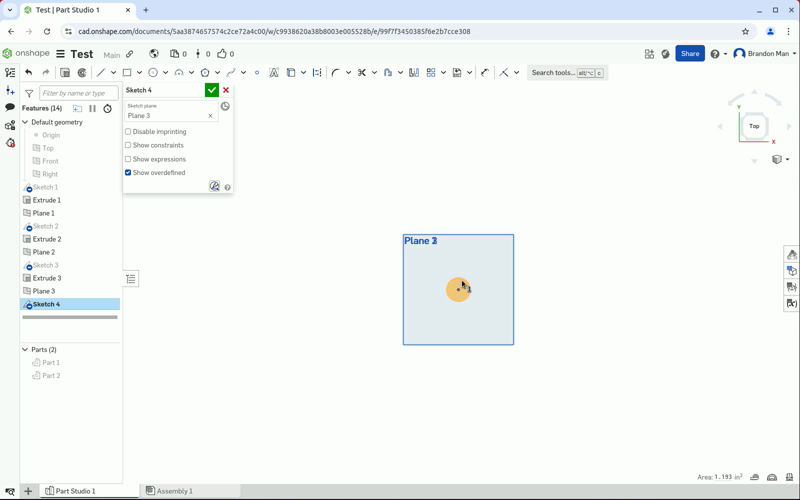
scroll(-6)
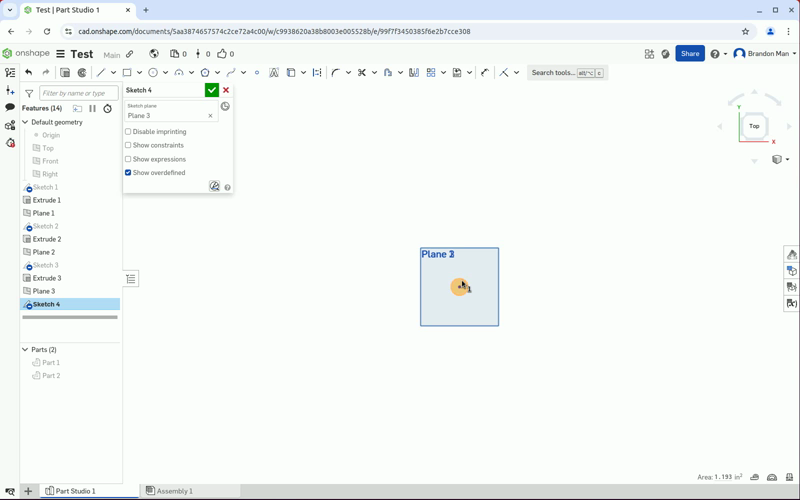
scroll(-6)
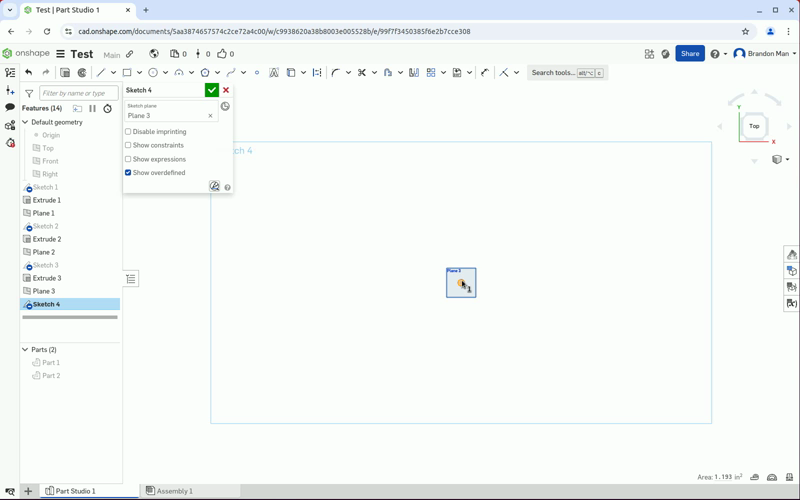
mouse_move(73, 352)
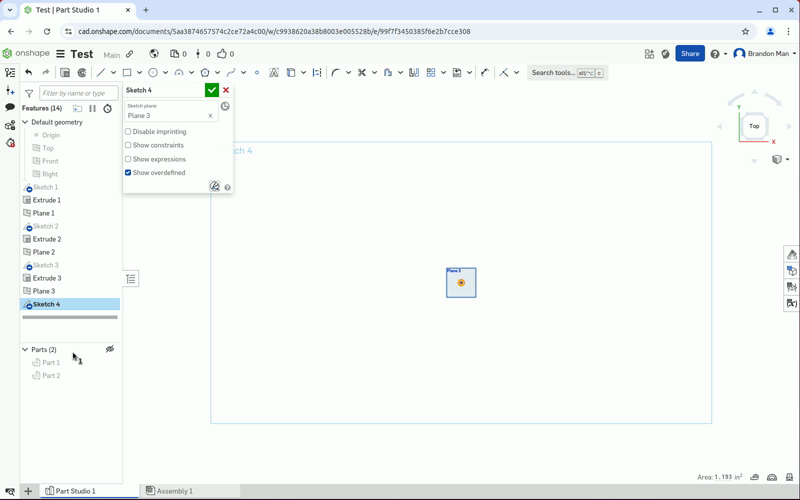
key(shift+y)
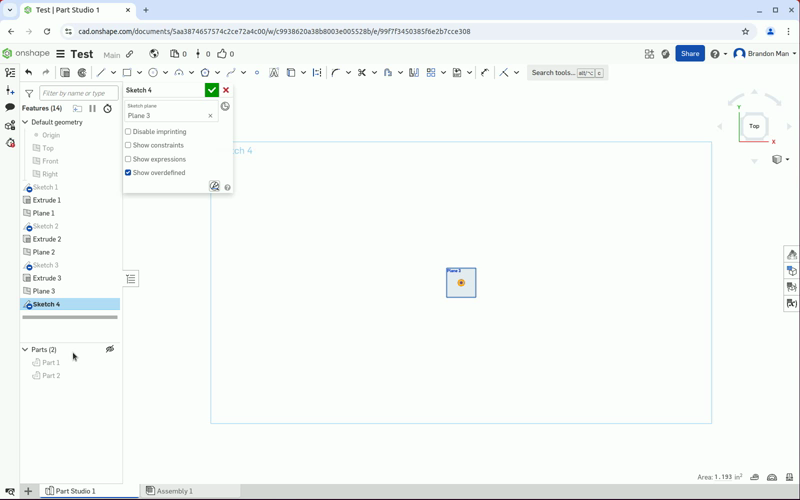
key(shift+e)
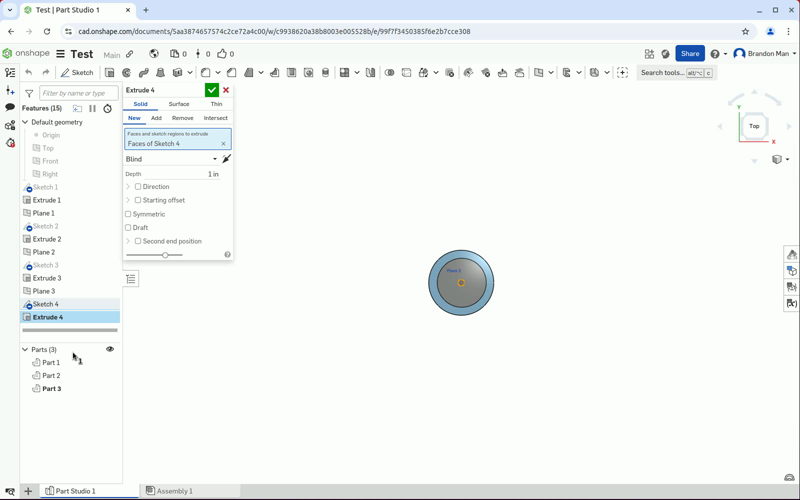
mouse_move(143, 106)
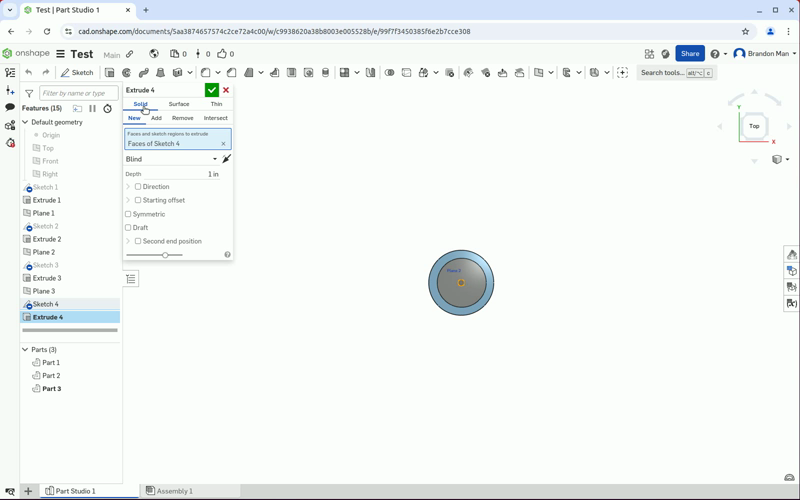
click(143, 106)
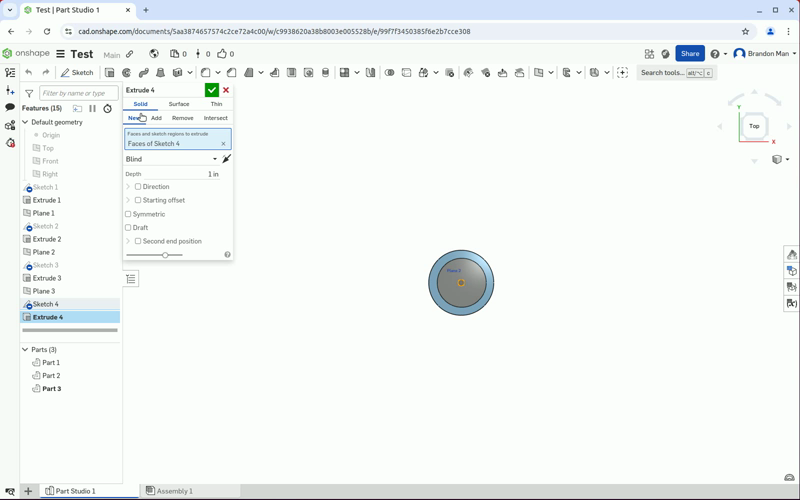
mouse_move(137, 120)
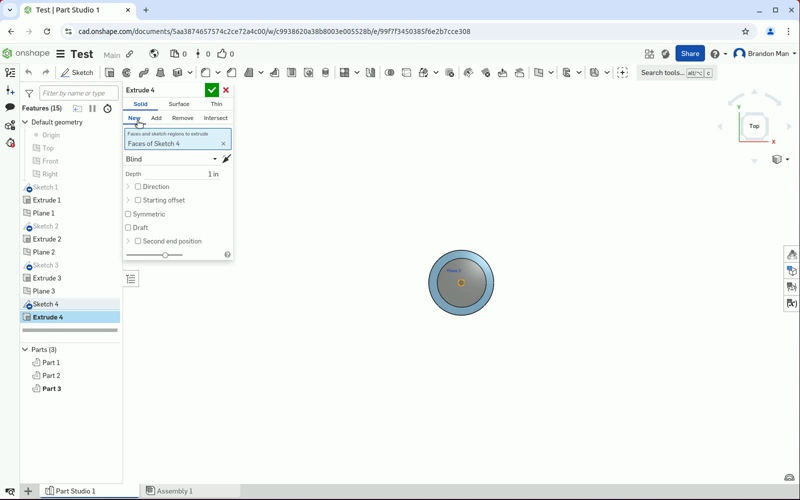
click(137, 120)
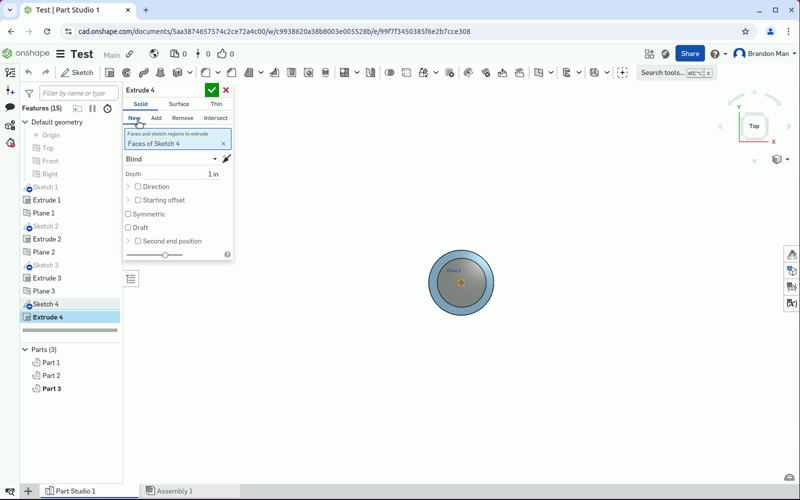
key(tab, 4)
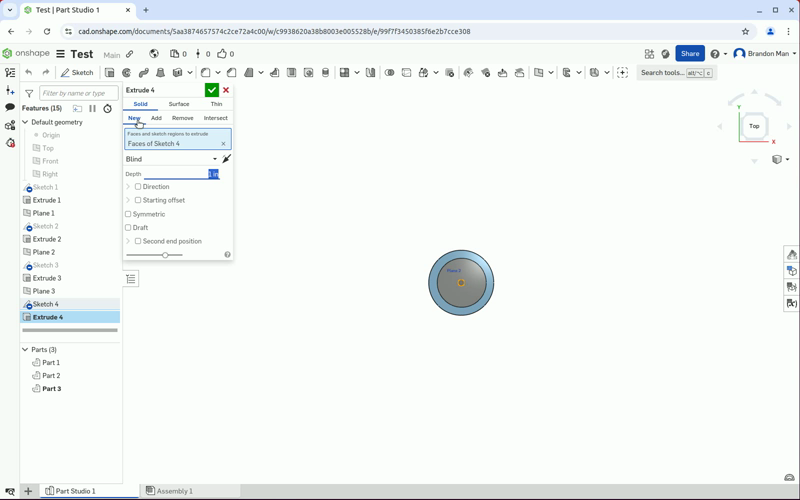
text(19.498)
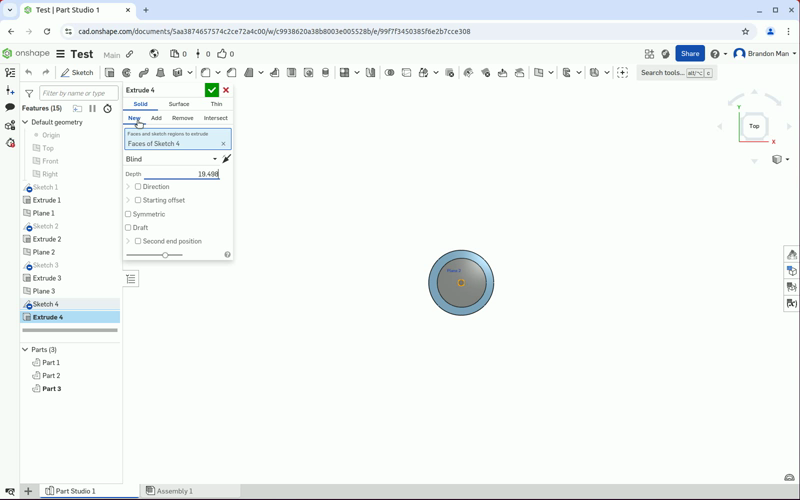
key(enter)
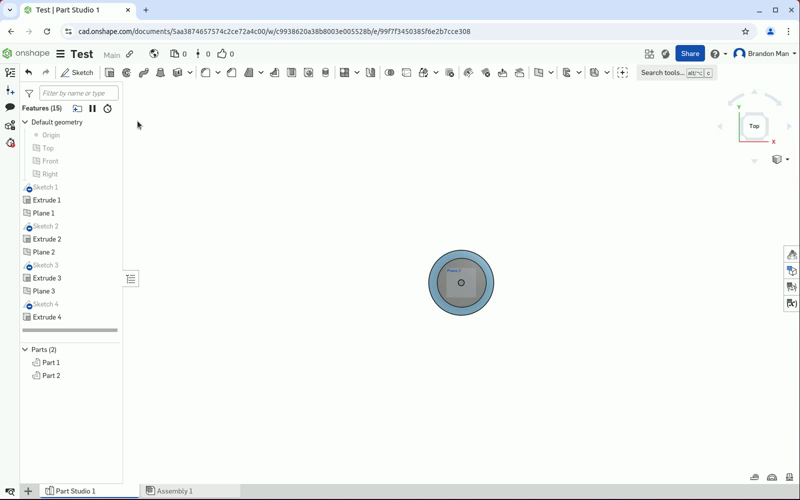
key(shift+h)
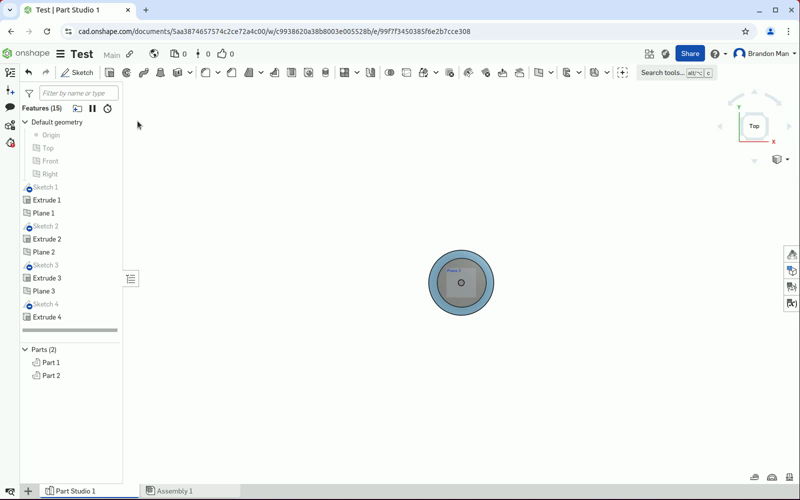
key(shift+h)
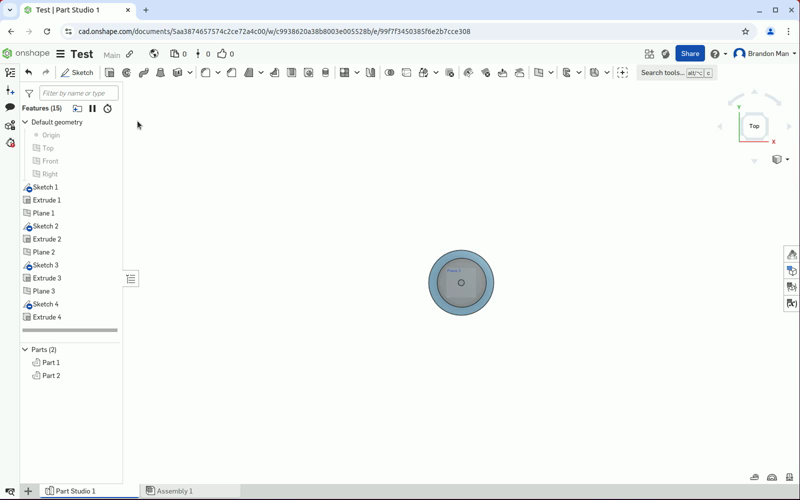
key(shift+7)
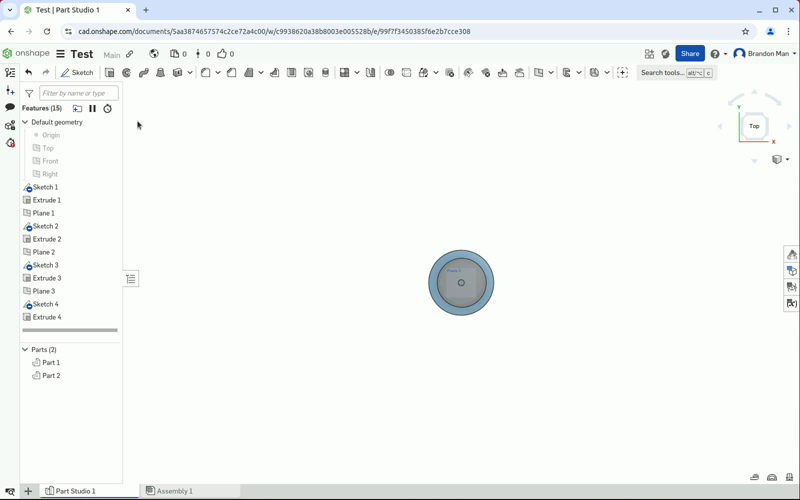
key(up, 3)
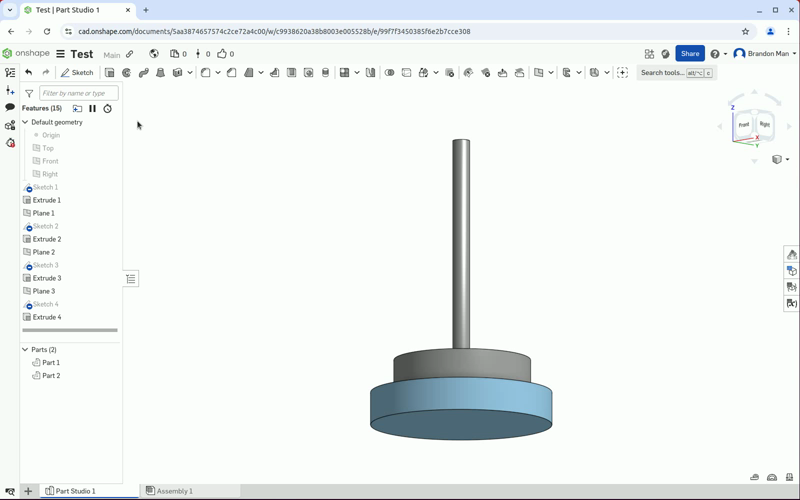
key(left, 3)
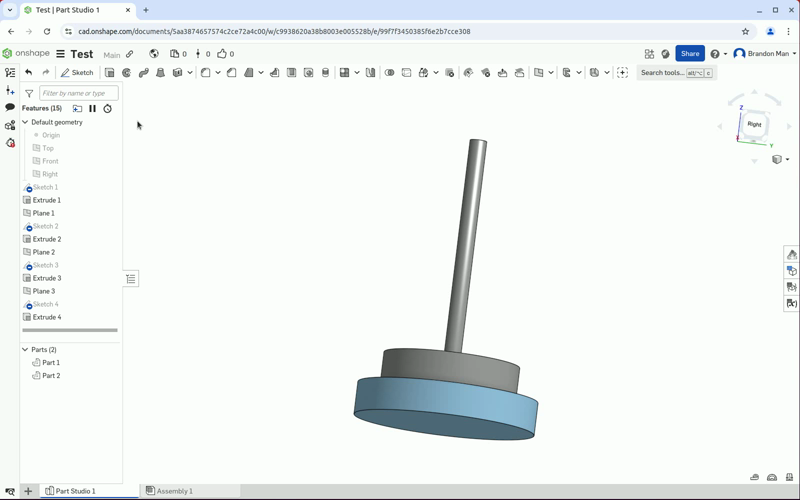
key(right, 3)
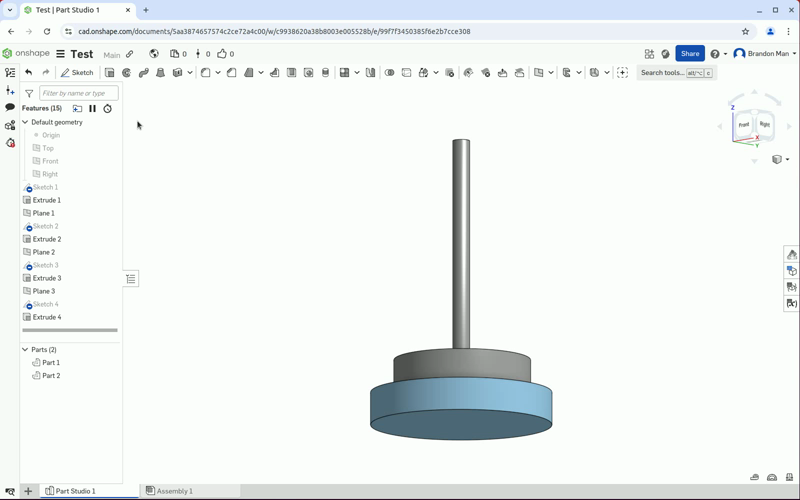
key(down, 3)
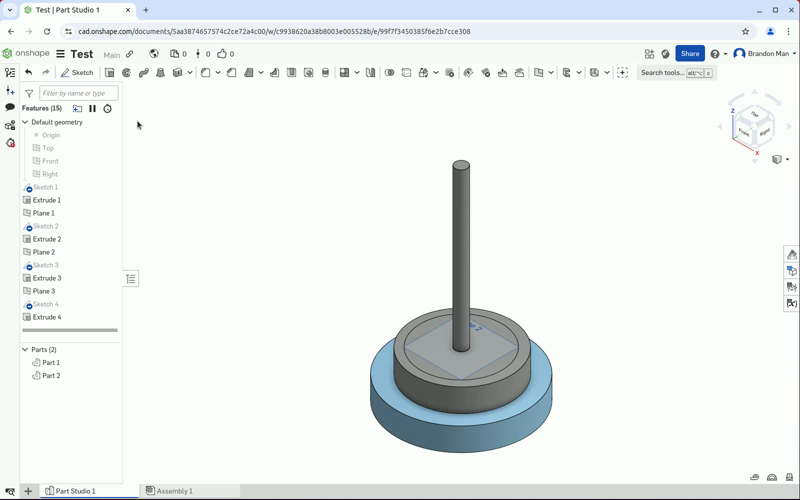
mouse_move(73, 189)
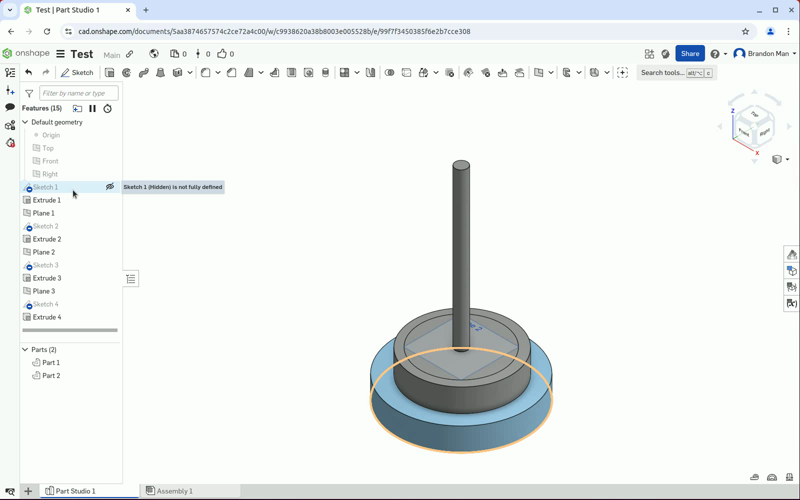
click(73, 189)